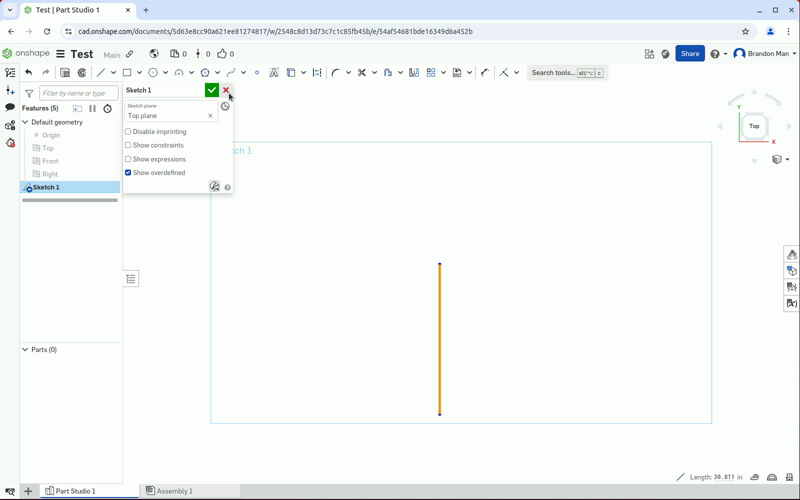
key(shift+h)
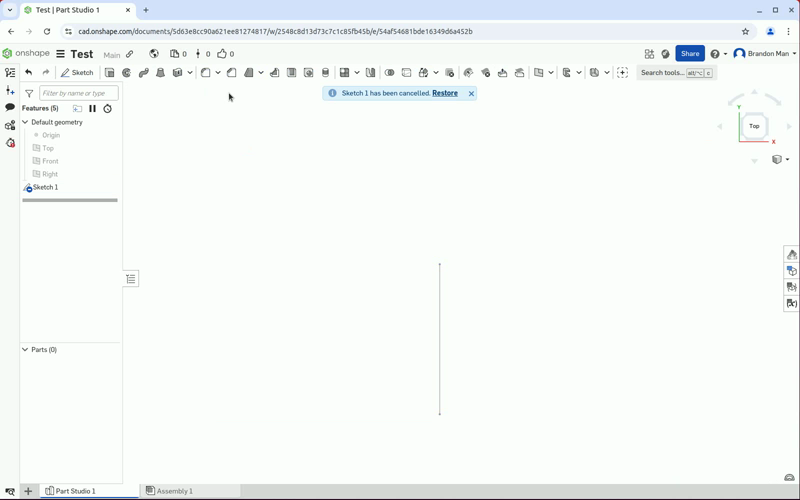
key(shift+s)
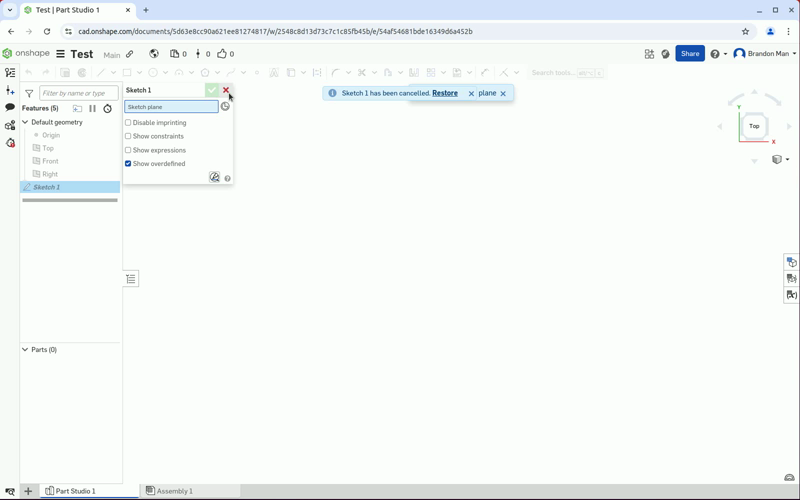
mouse_move(73, 150)
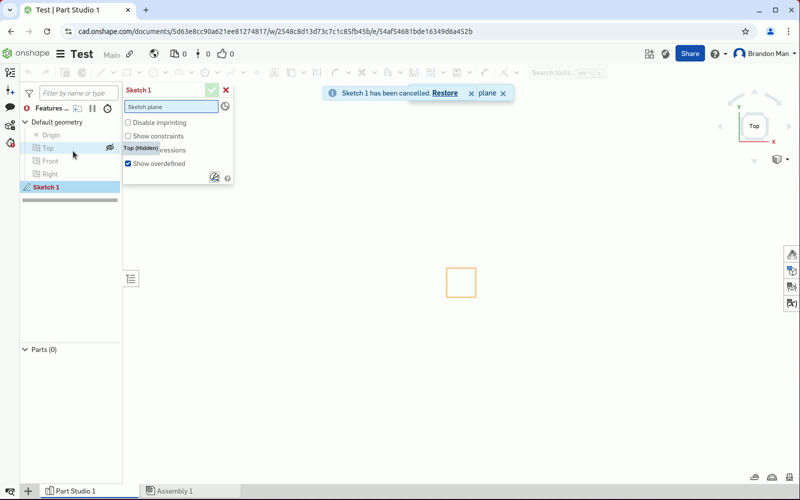
click(73, 150)
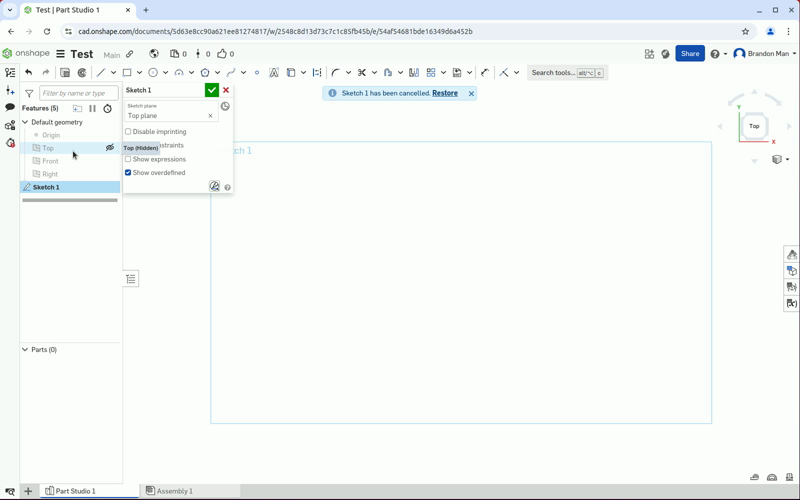
mouse_move(73, 352)
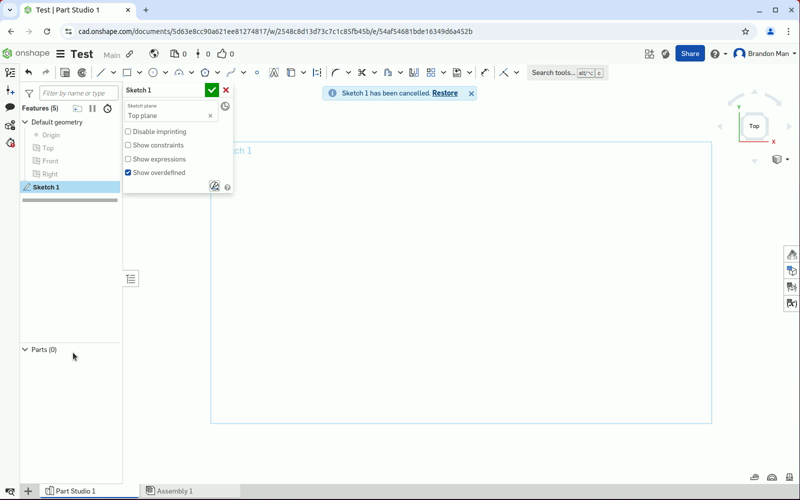
key(y)
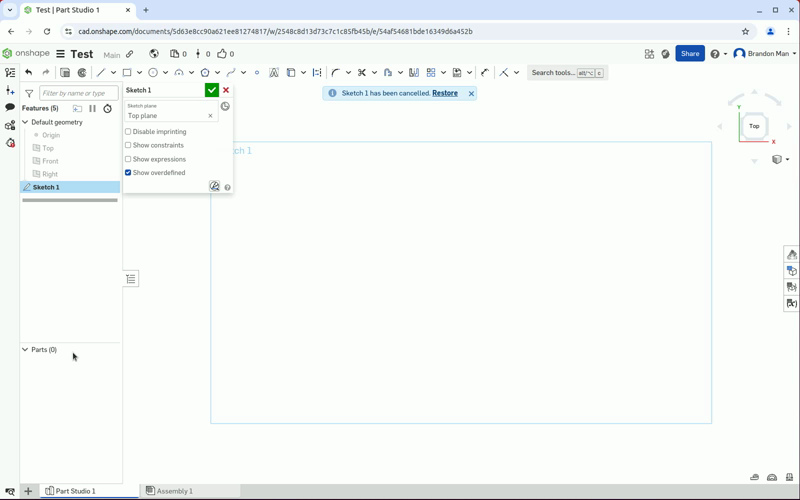
key(c)
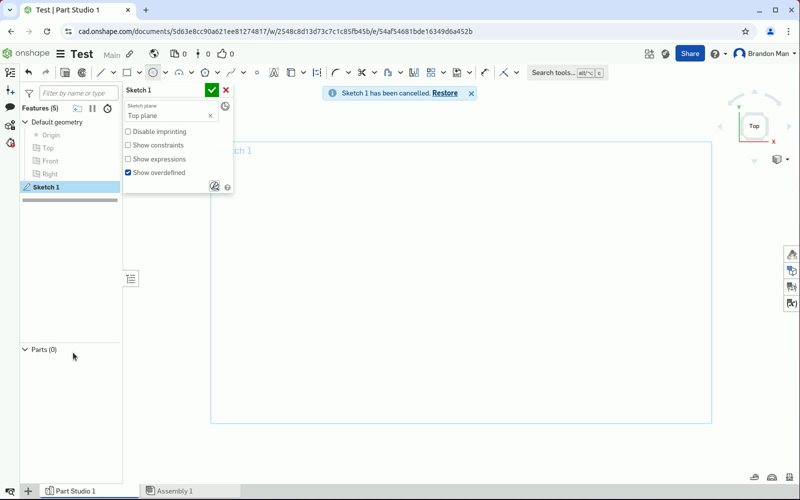
key_down(shift)
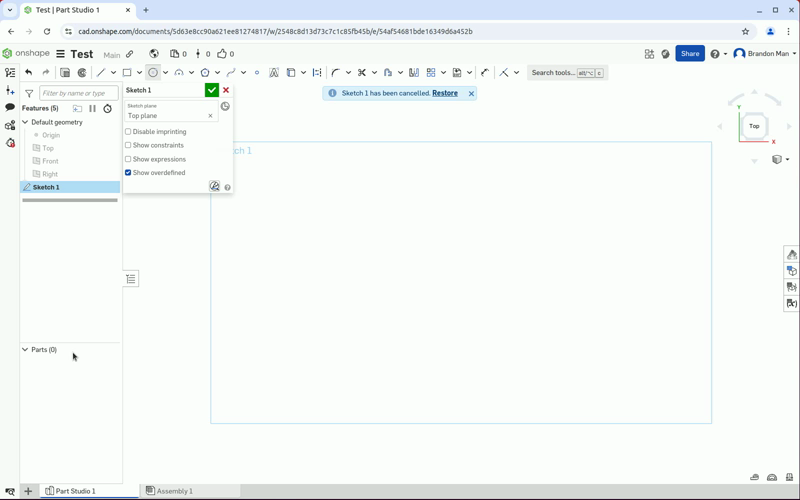
mouse_move(461, 282)
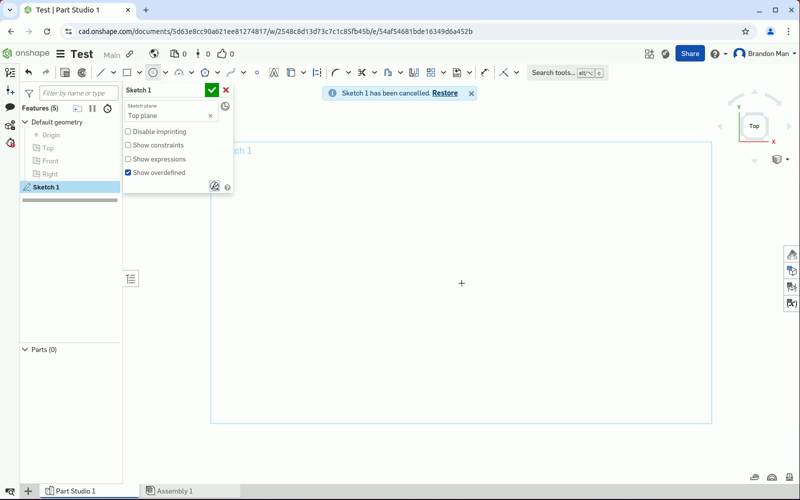
click(461, 282)
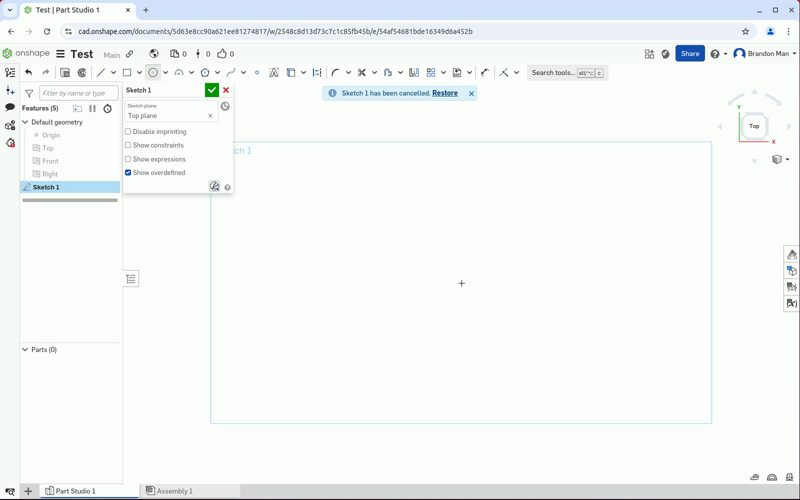
key_up(shift)
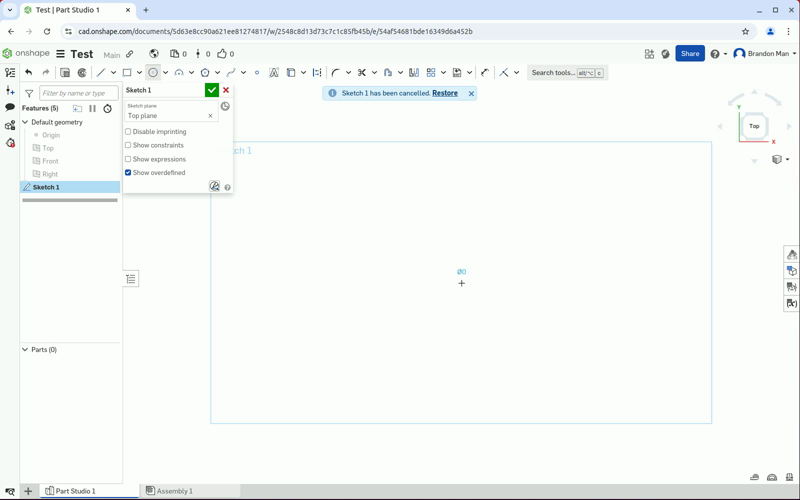
mouse_move(507, 282)
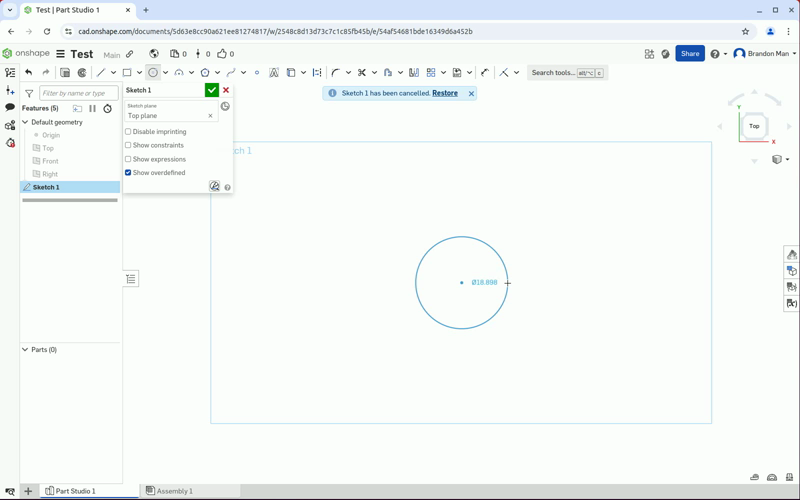
click(507, 282)
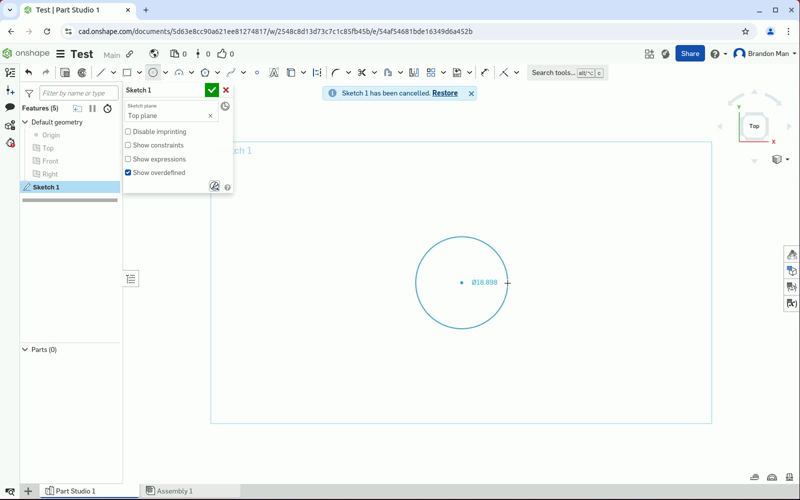
key(esc)
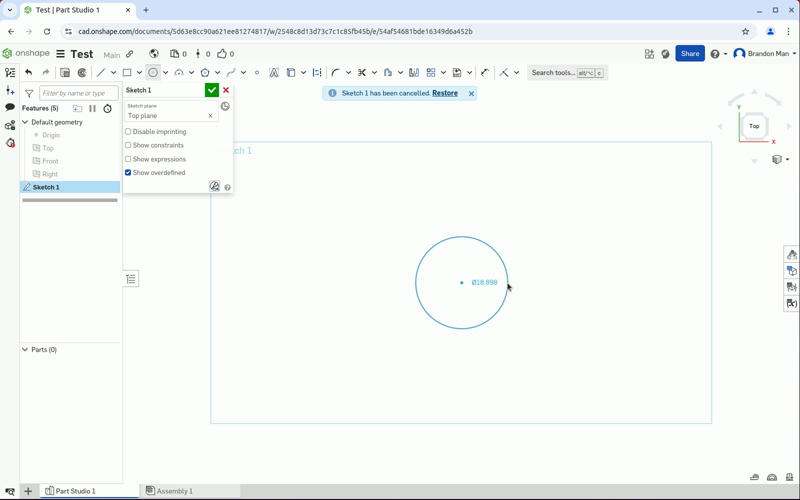
key(c)
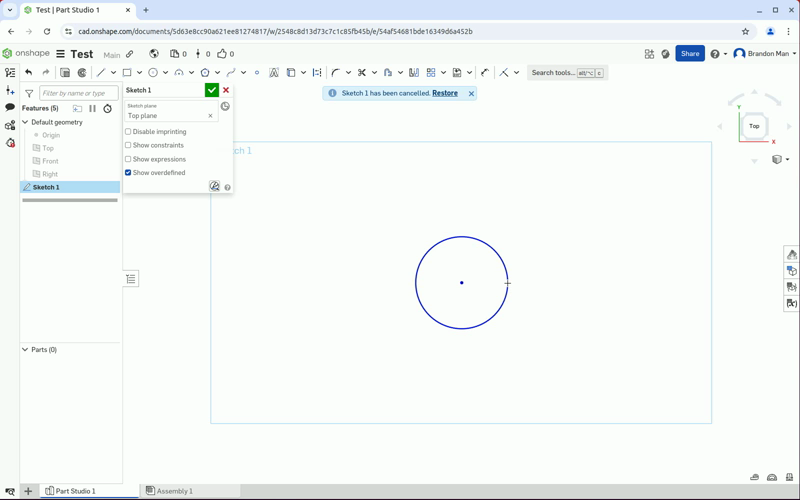
key_down(shift)
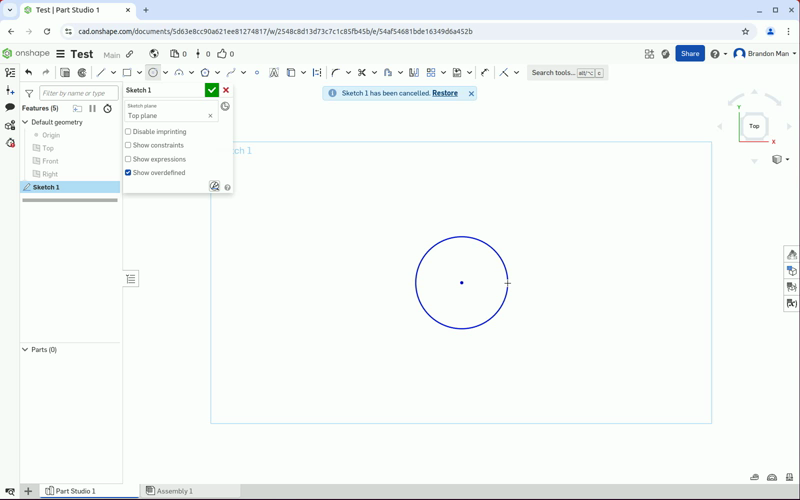
mouse_move(461, 282)
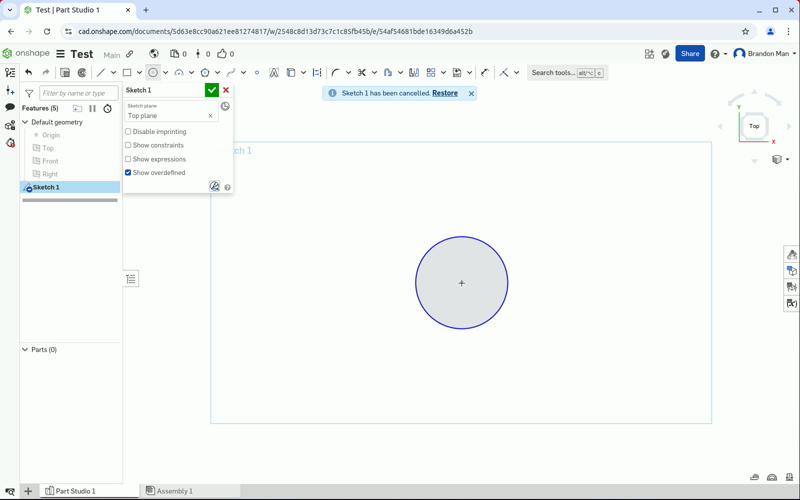
click(461, 282)
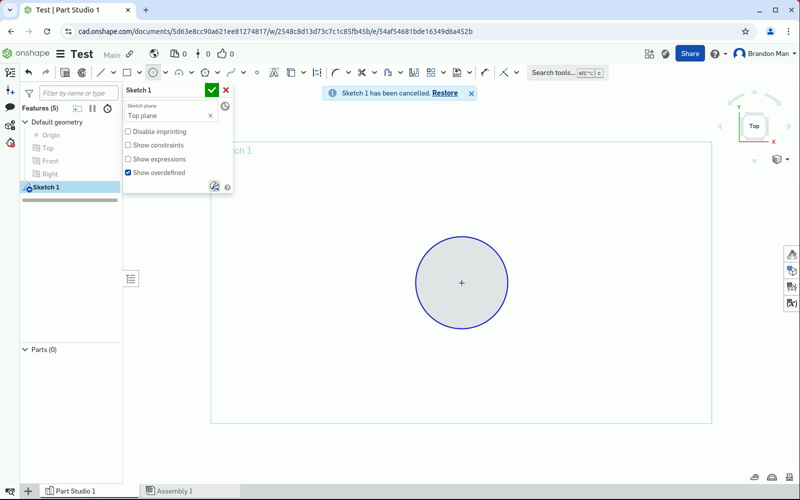
key_up(shift)
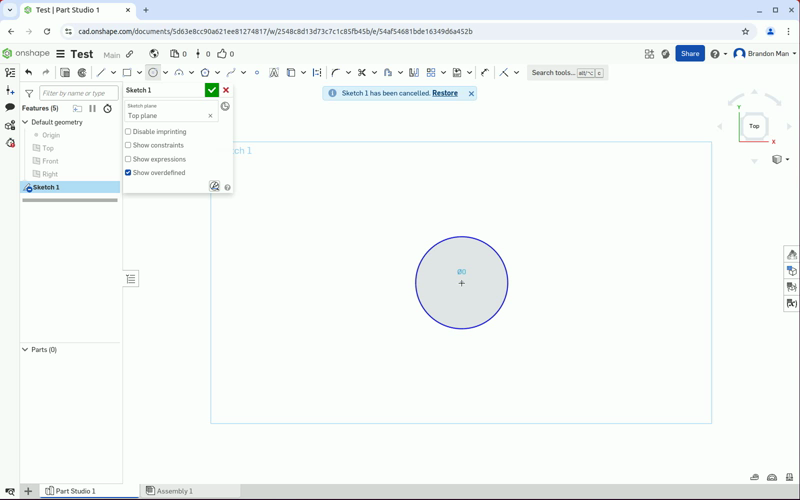
mouse_move(484, 282)
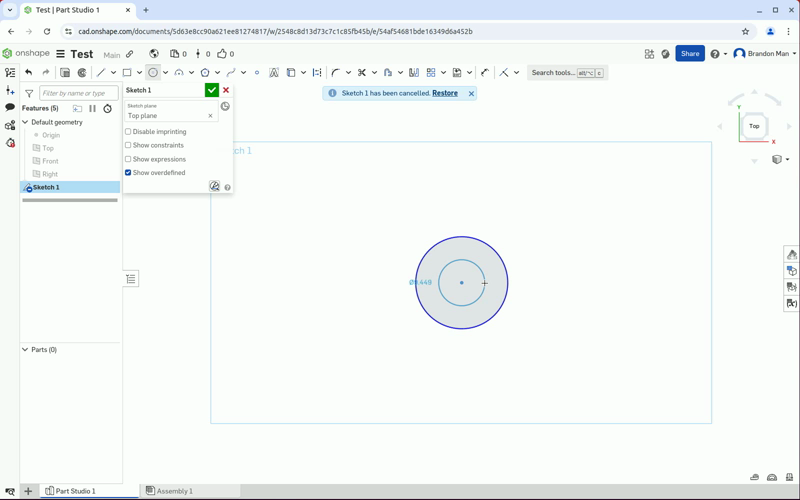
click(484, 282)
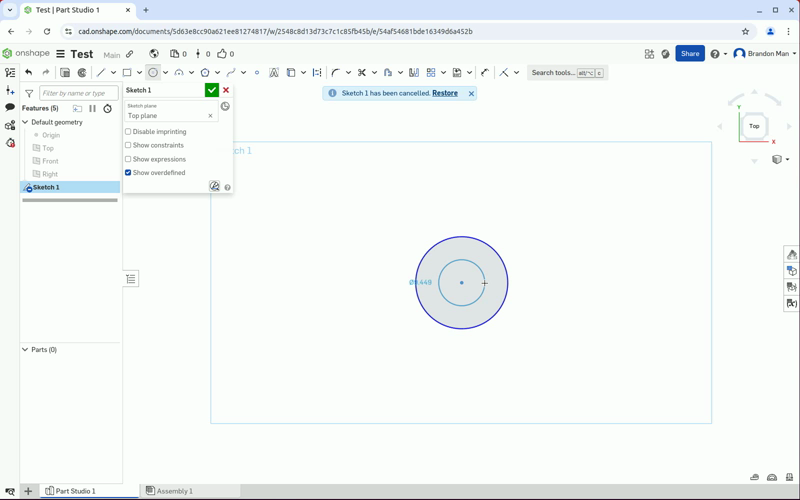
key(esc)
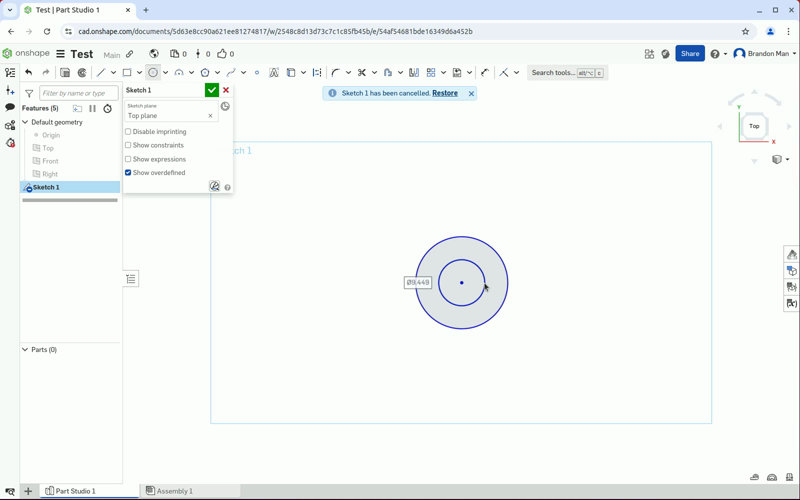
mouse_move(491, 302)
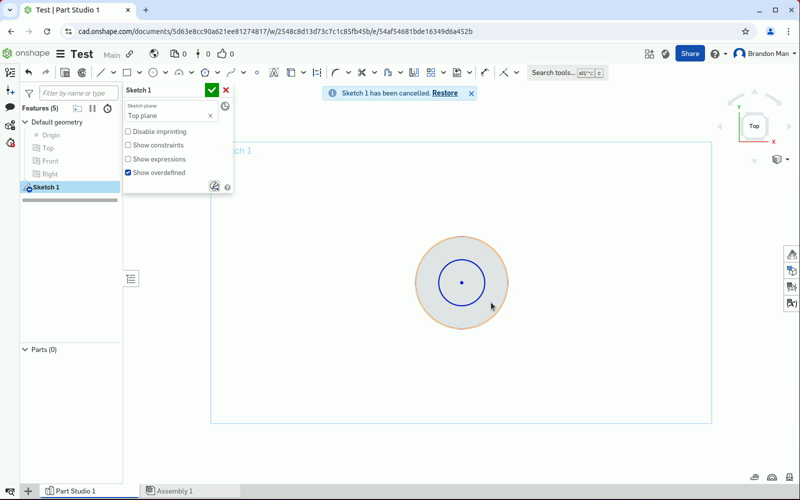
click(491, 302)
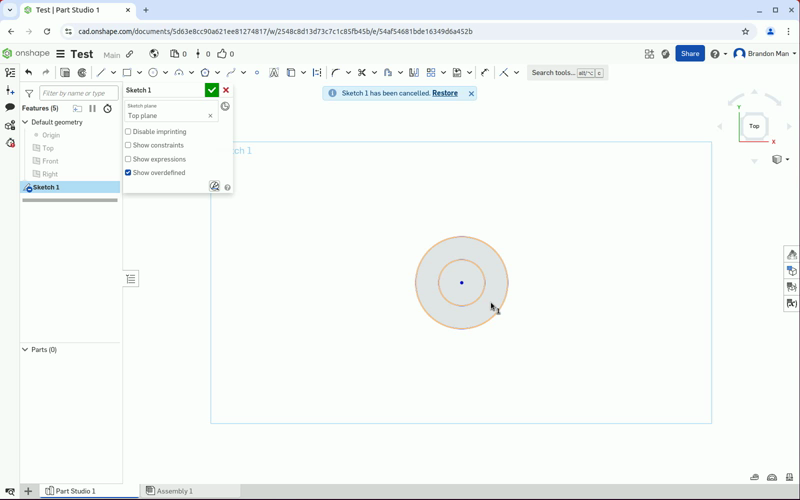
mouse_move(73, 352)
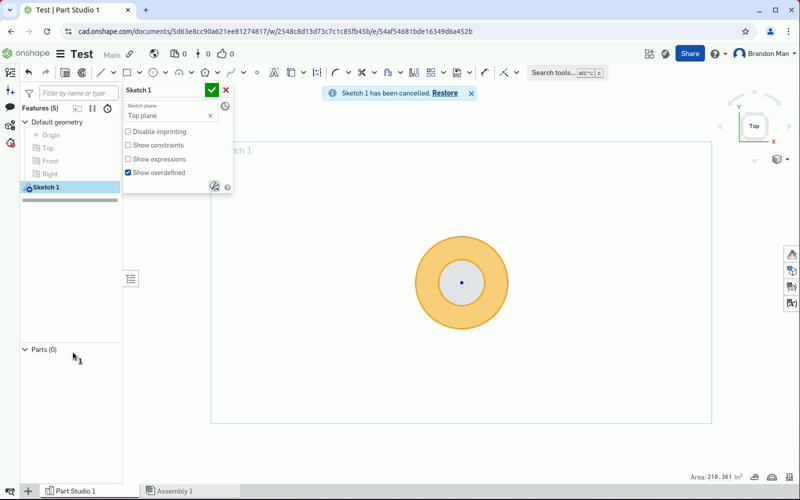
key(shift+y)
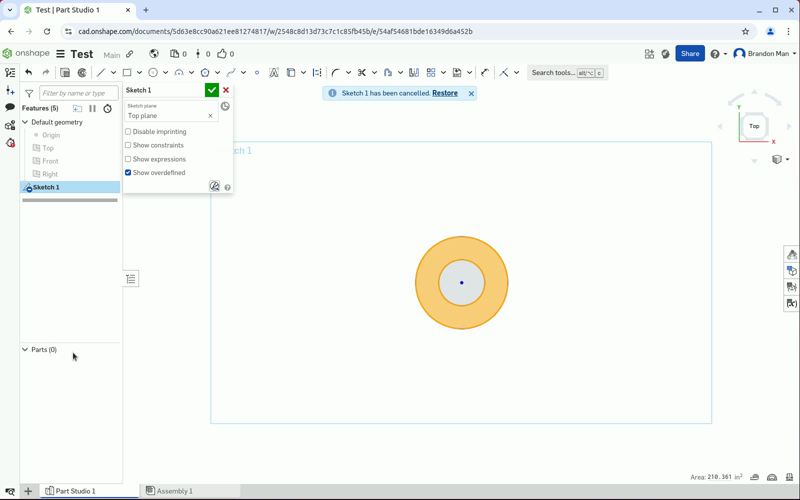
key(shift+e)
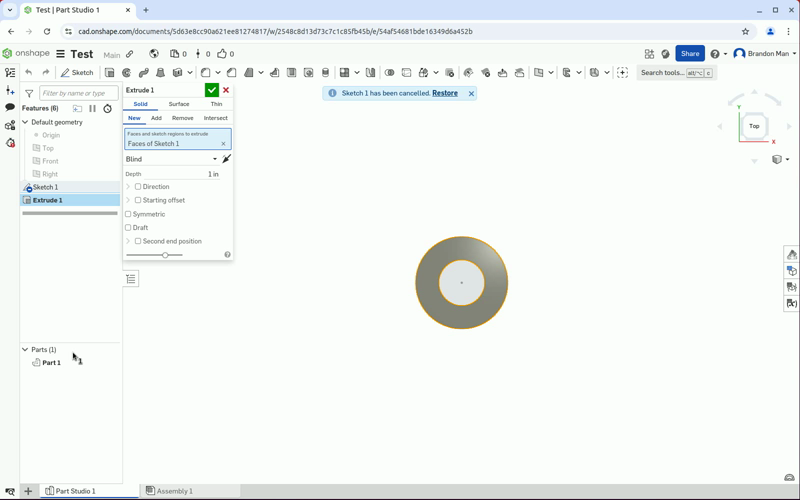
mouse_move(143, 106)
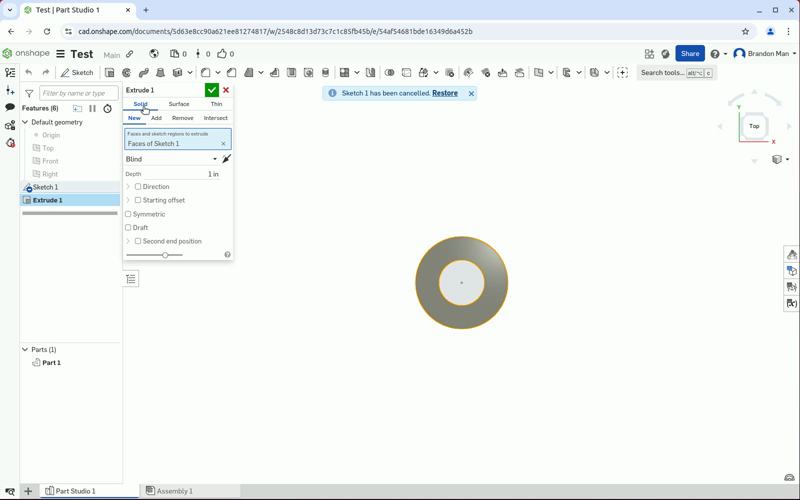
click(143, 106)
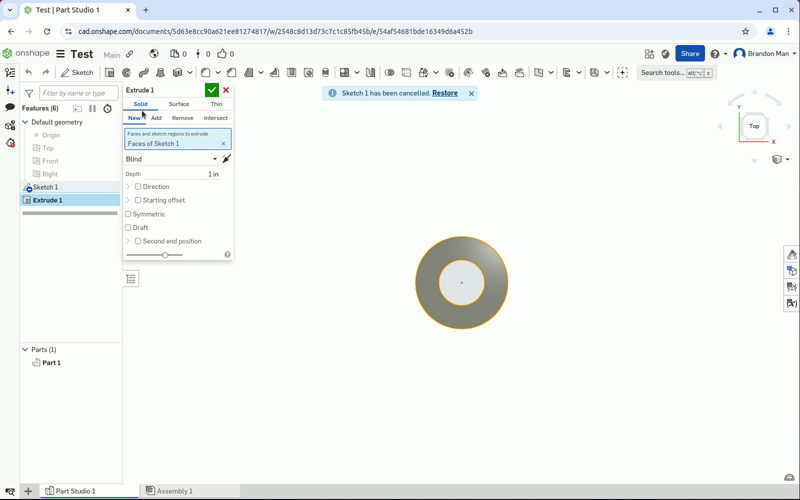
mouse_move(137, 120)
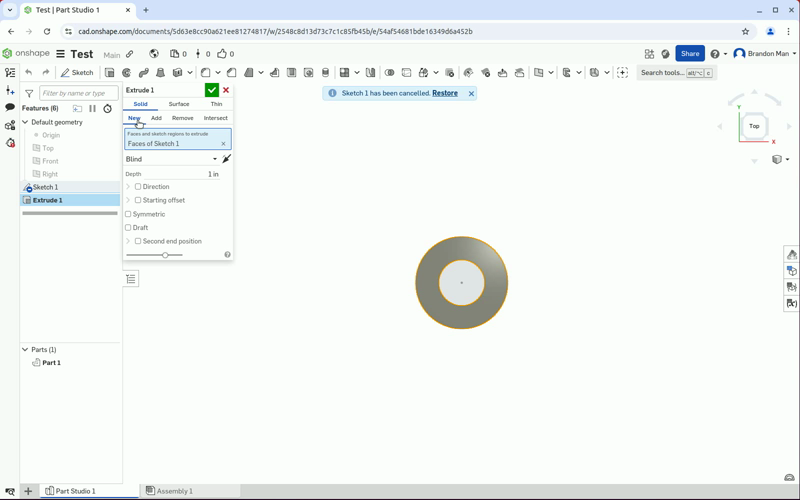
click(137, 120)
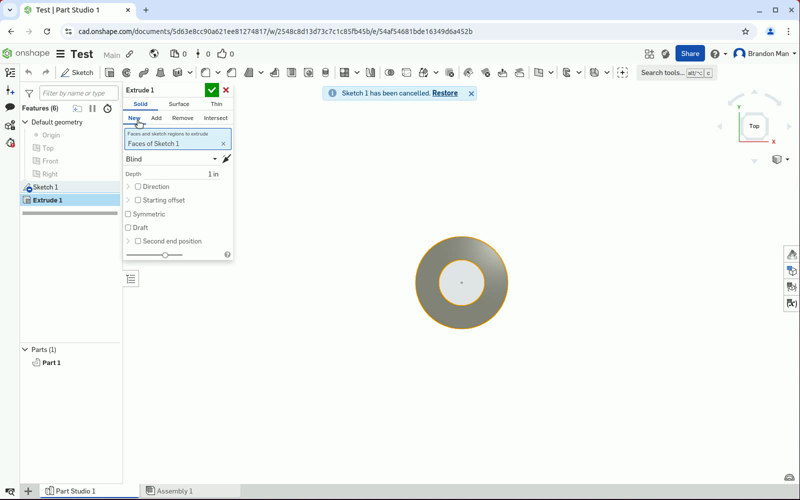
key(tab, 4)
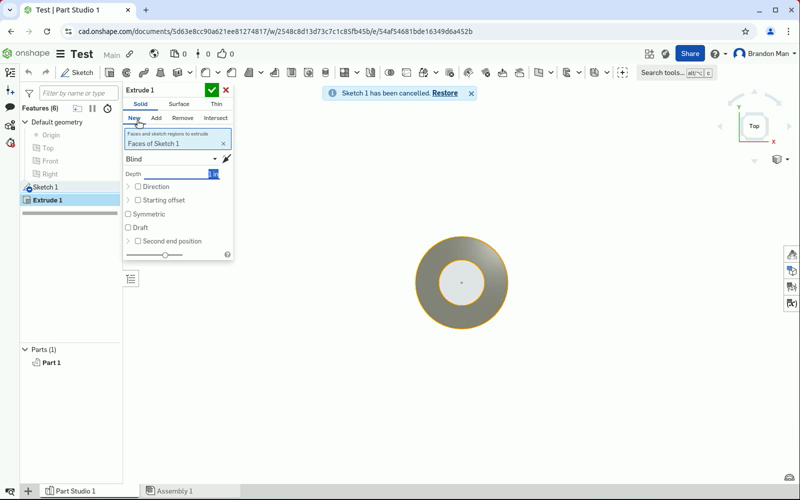
text(13.961)
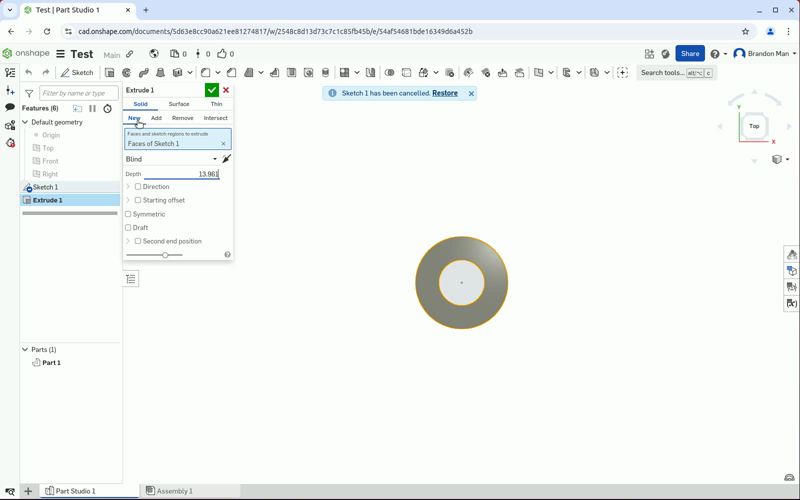
key(enter)
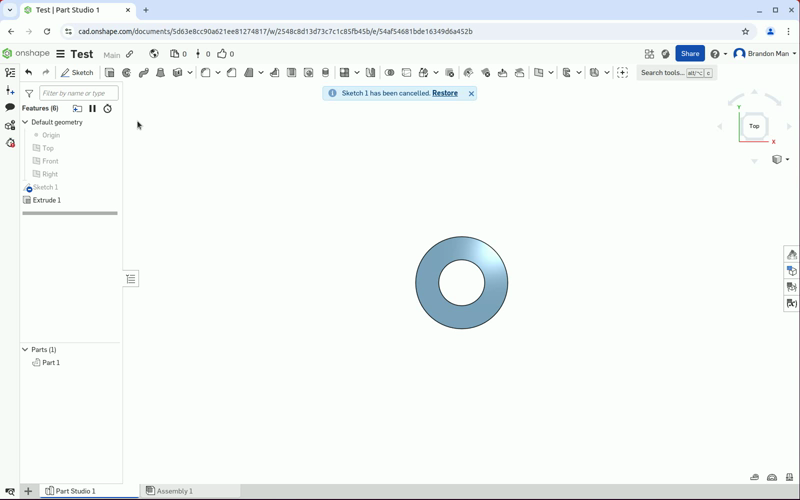
key(shift+h)
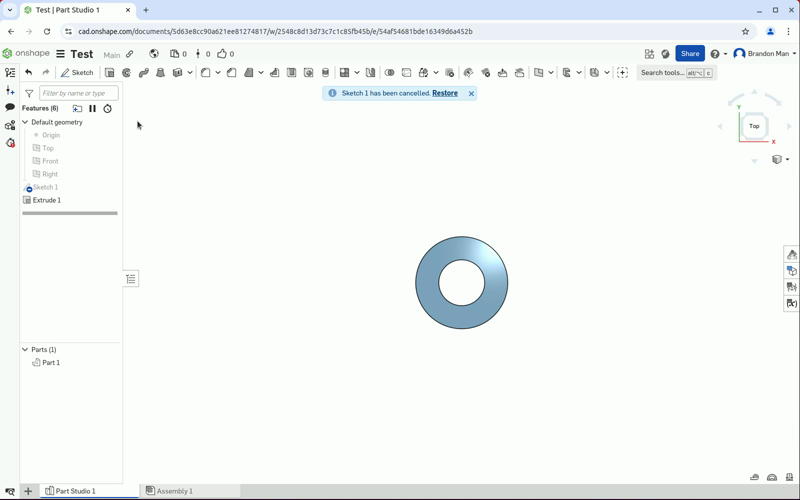
key(shift+h)
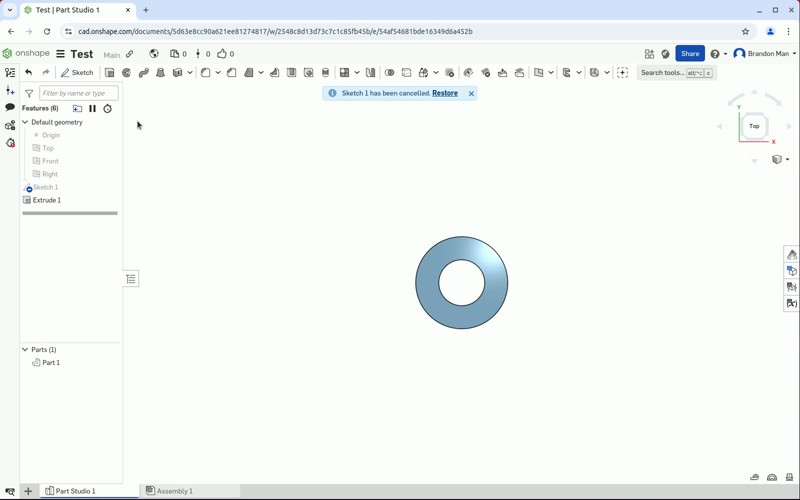
mouse_move(73, 189)
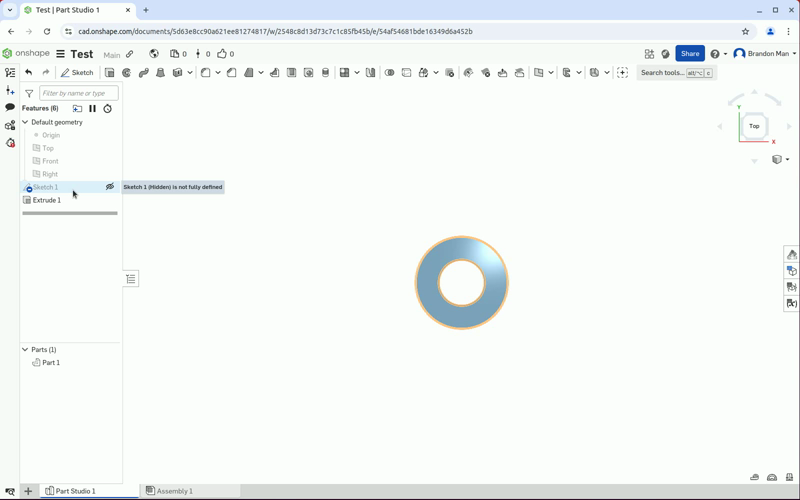
click(73, 189)
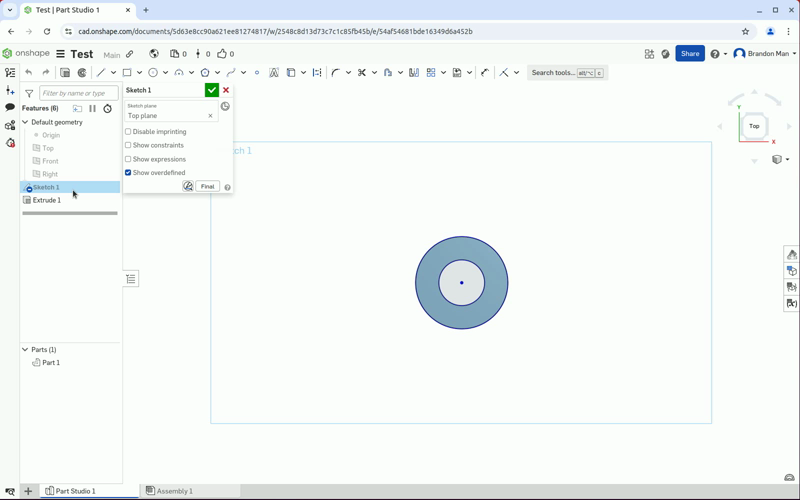
mouse_move(229, 92)
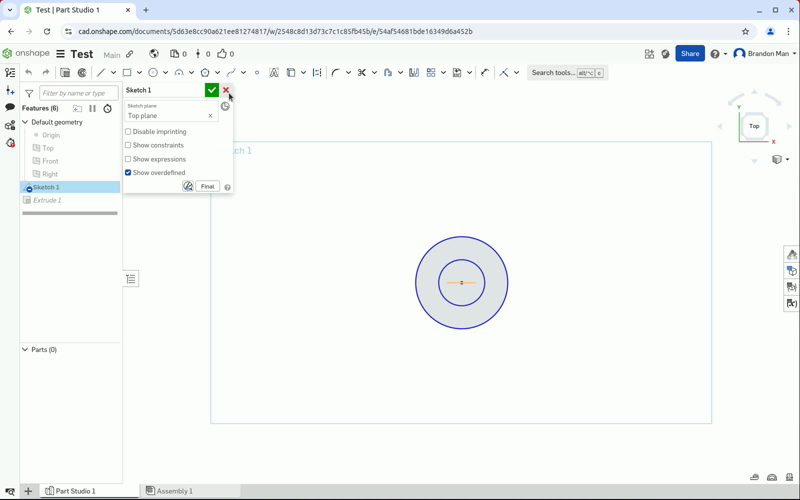
click(229, 92)
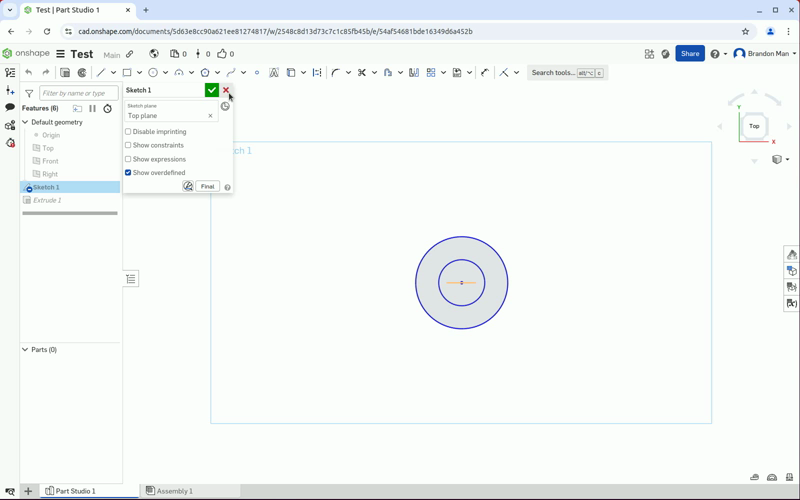
key(shift+s)
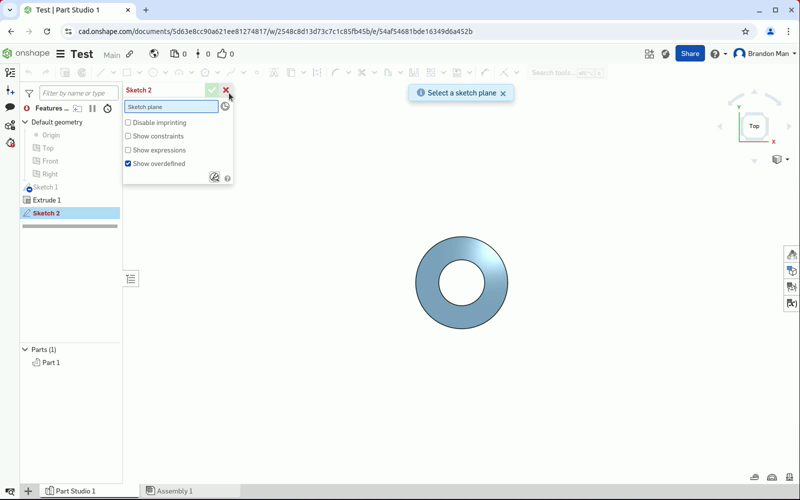
mouse_move(73, 150)
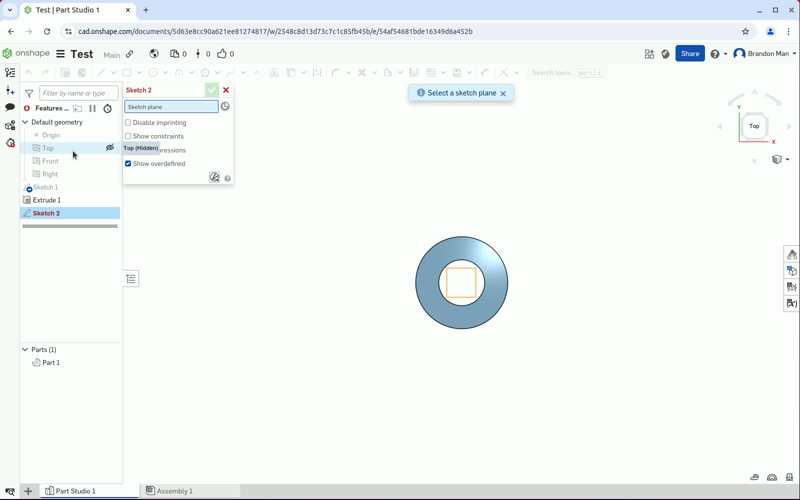
click(73, 150)
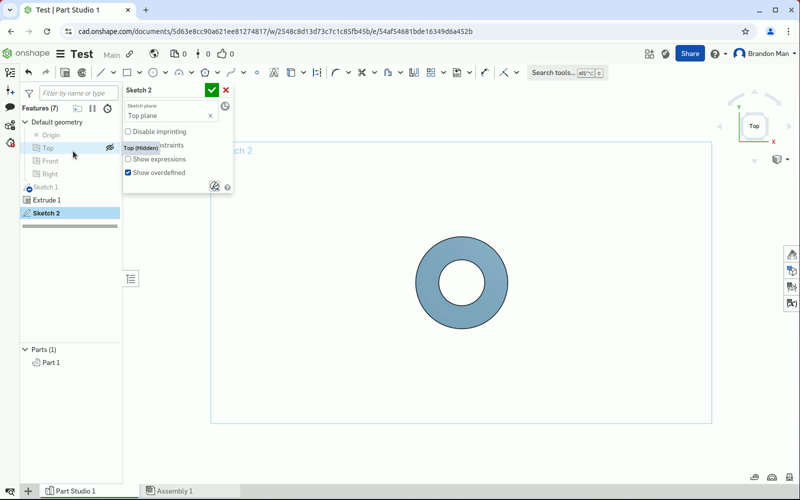
mouse_move(73, 352)
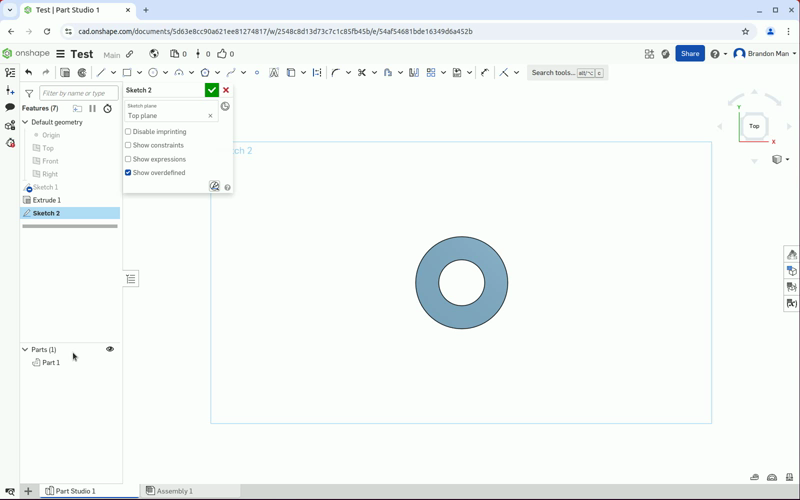
key(y)
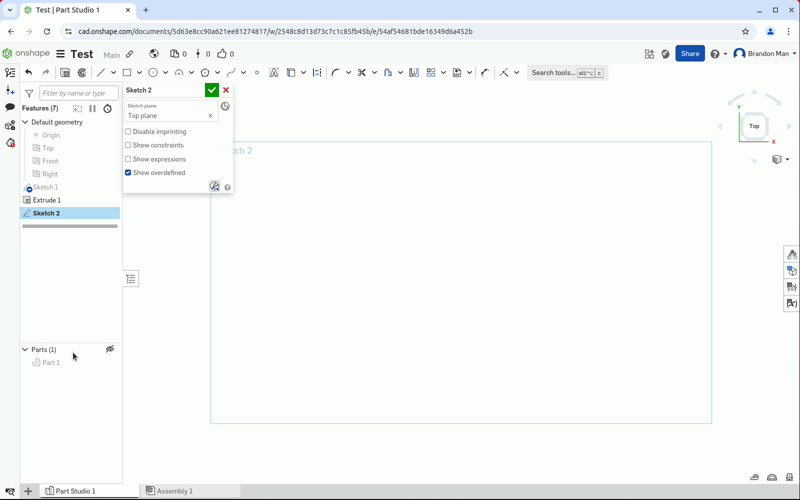
key(l)
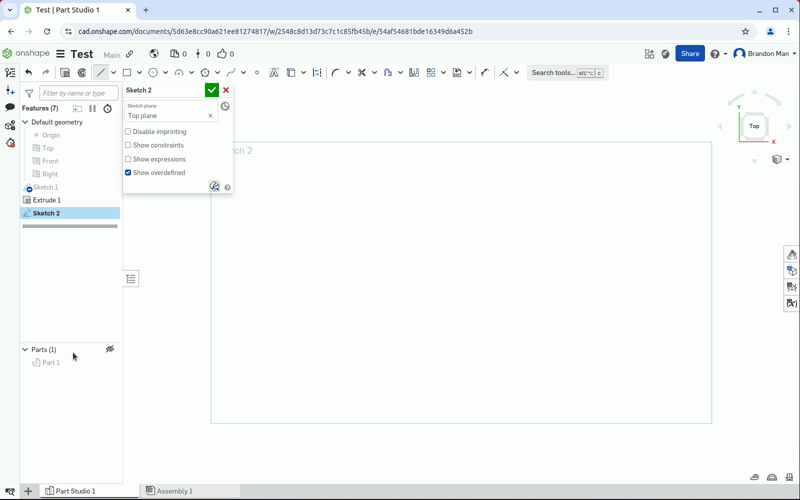
key_down(shift)
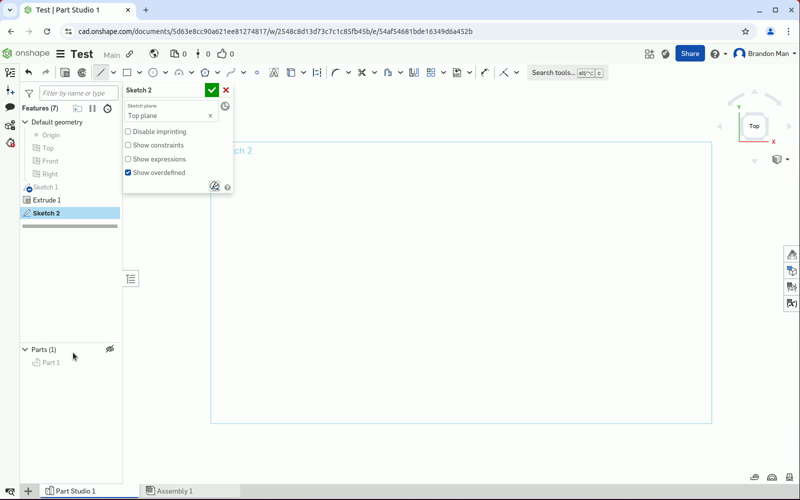
mouse_move(460, 327)
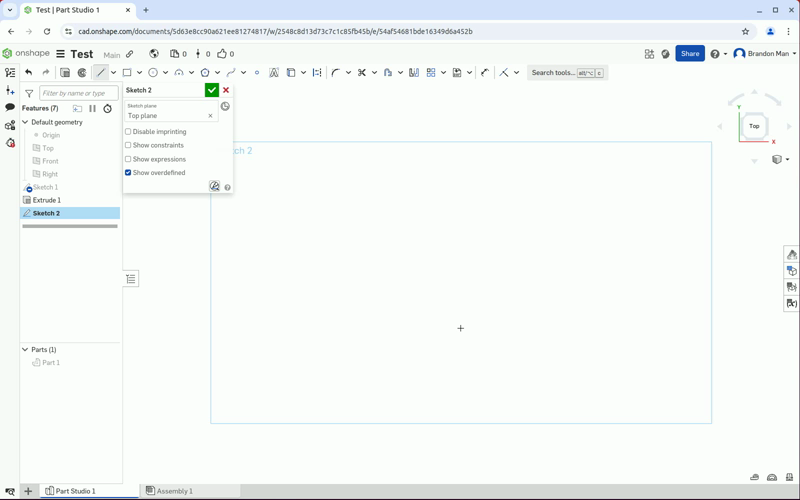
click(460, 327)
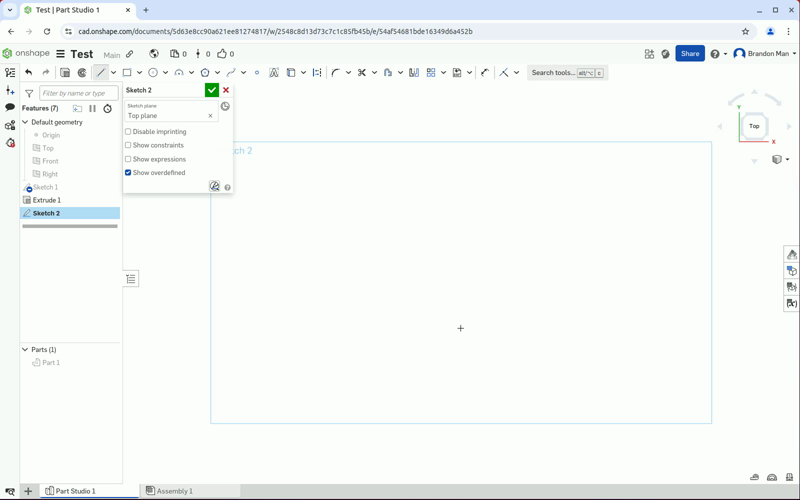
key_up(shift)
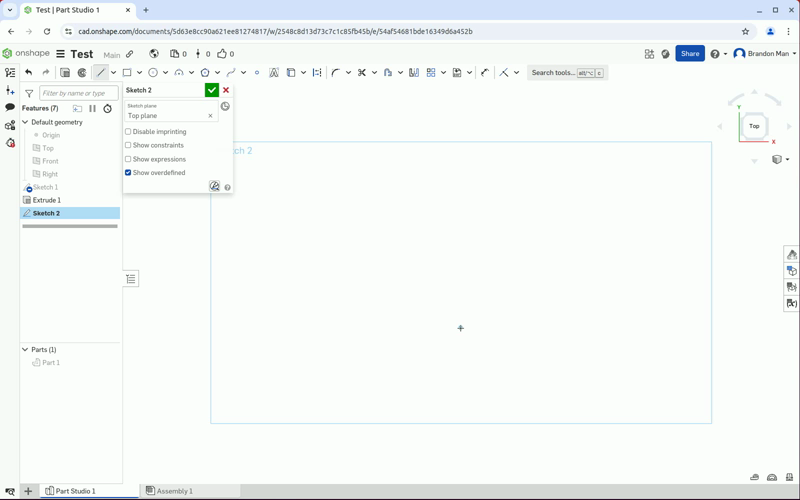
key_down(shift)
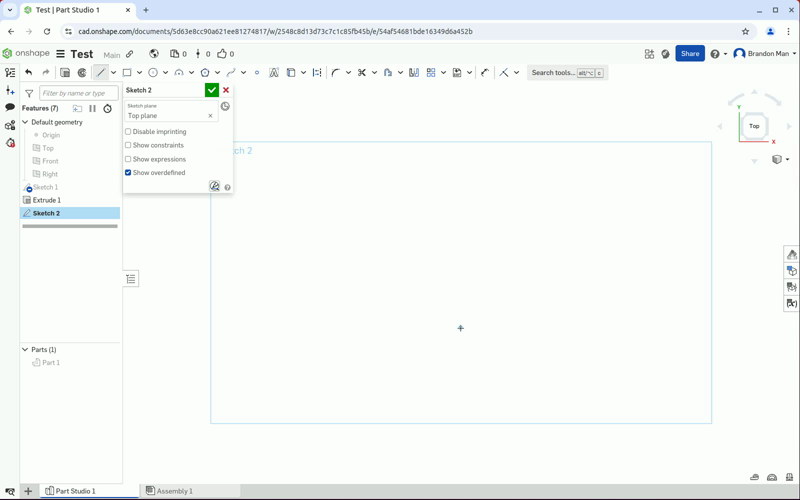
mouse_move(528, 327)
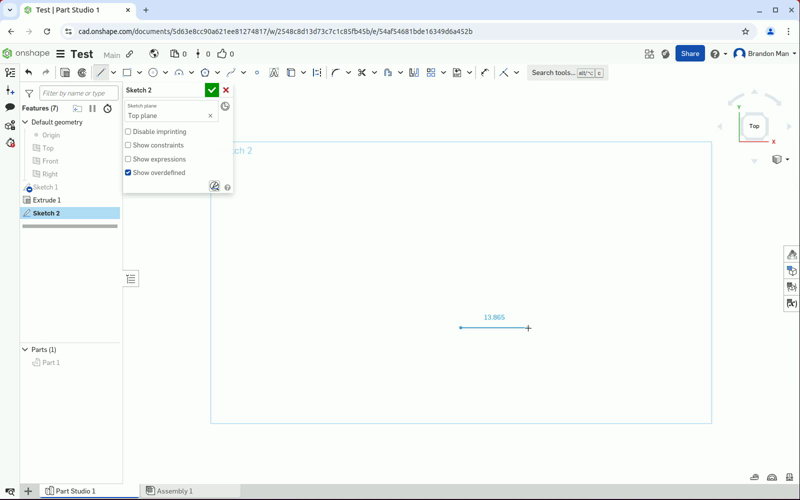
click(528, 327)
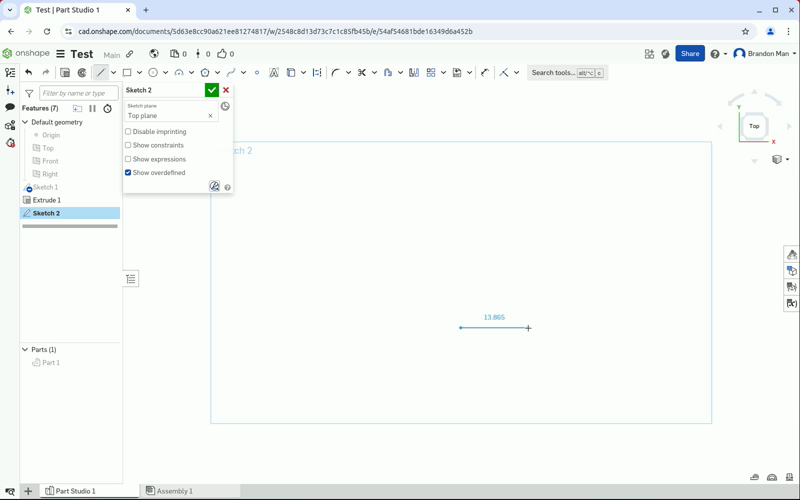
key_up(shift)
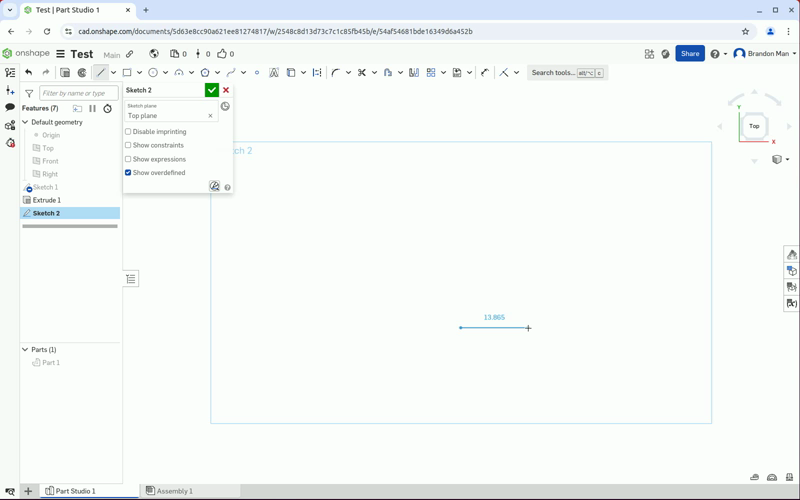
key_down(shift)
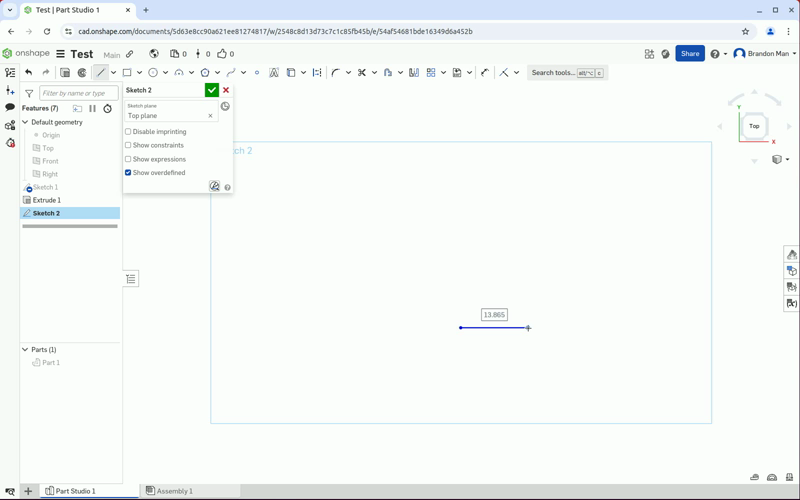
mouse_move(573, 282)
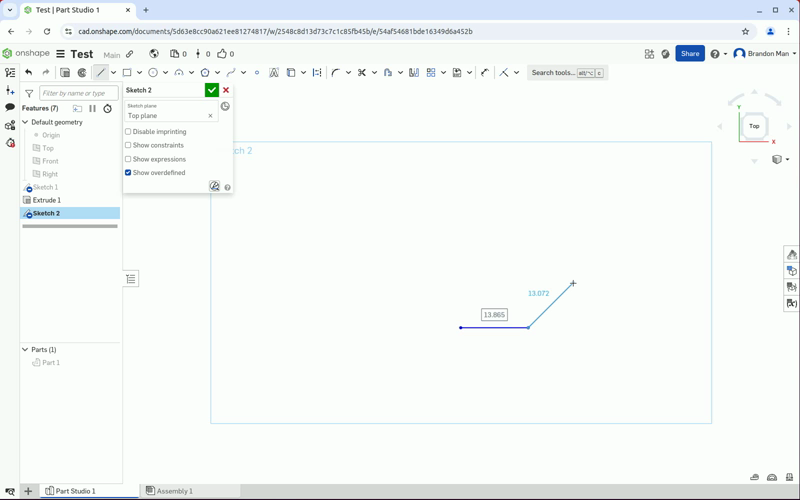
click(573, 282)
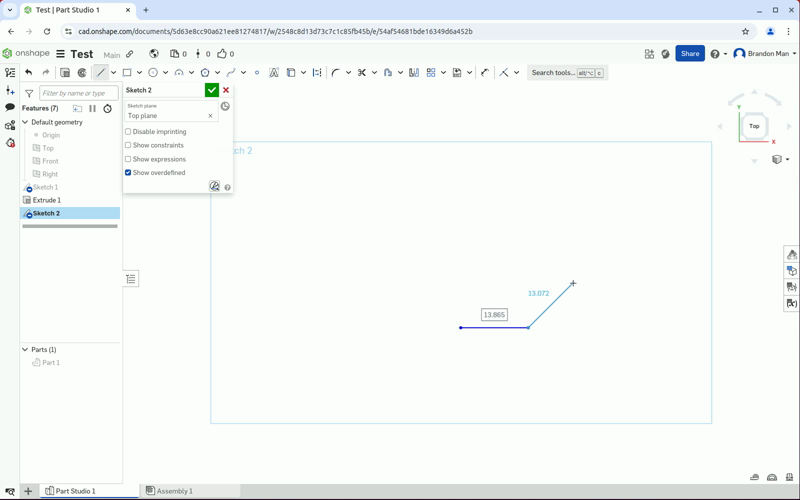
key_up(shift)
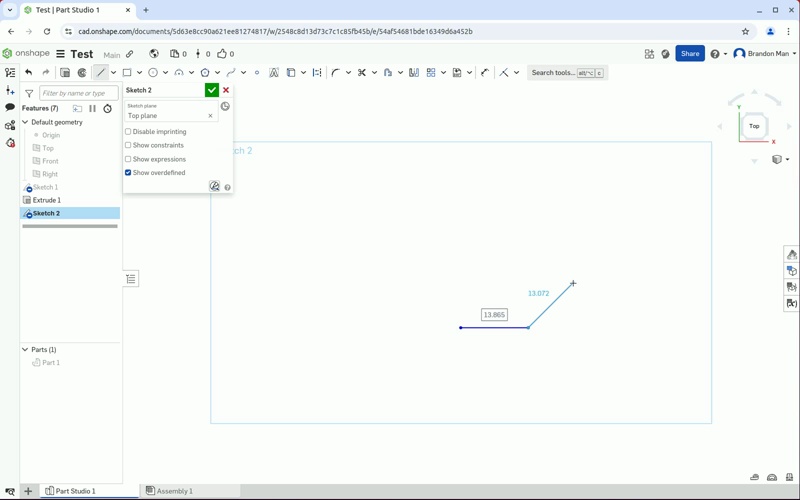
key_down(shift)
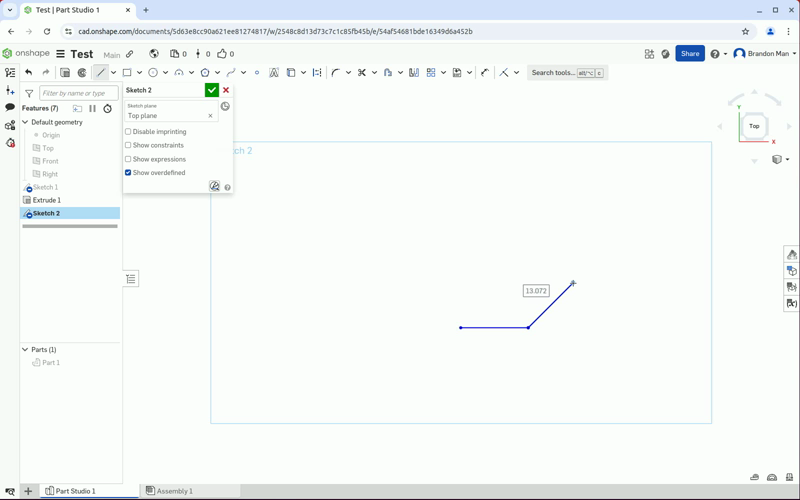
mouse_move(589, 282)
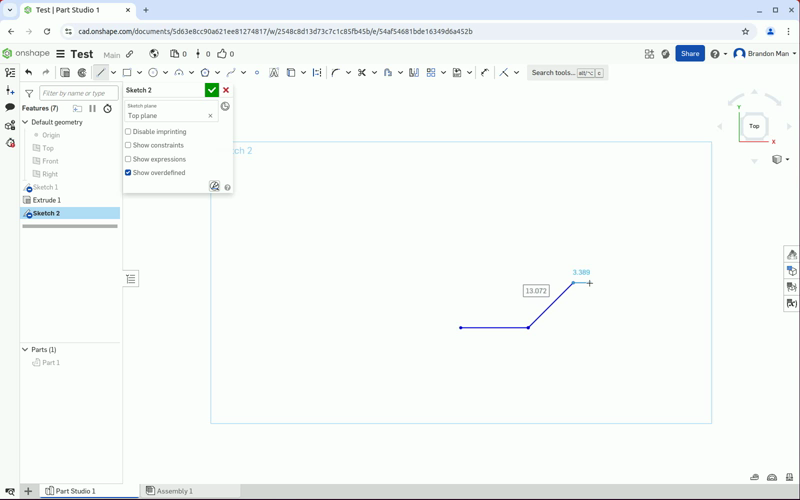
mouse_move(573, 237)
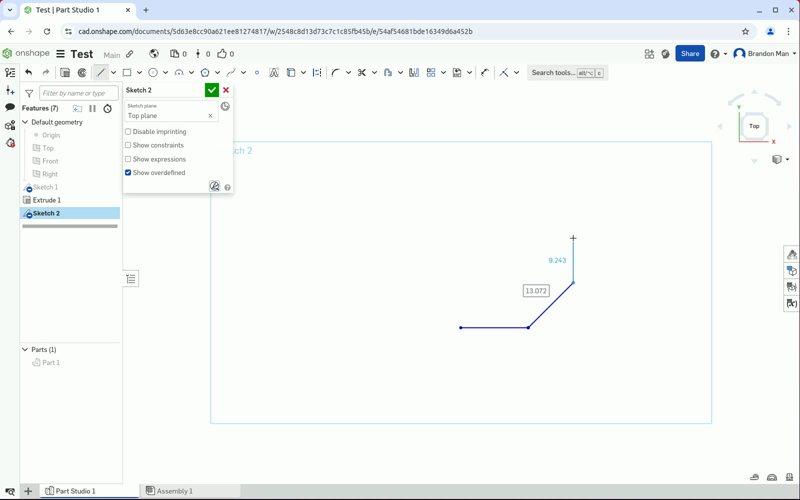
click(573, 237)
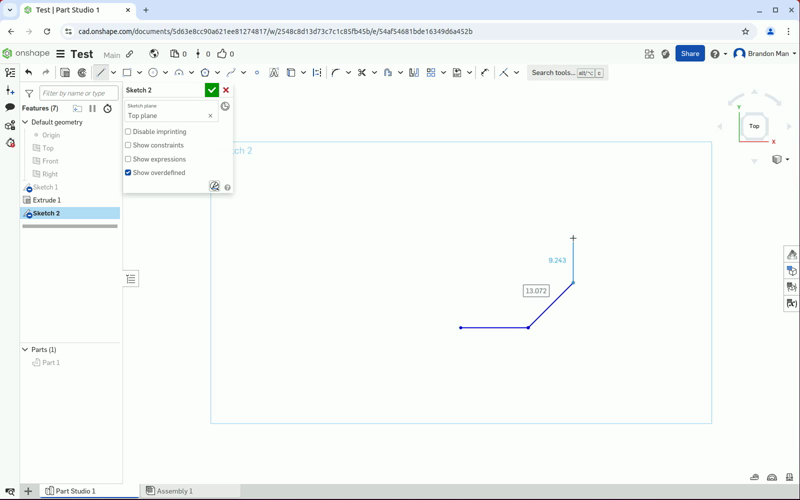
key_up(shift)
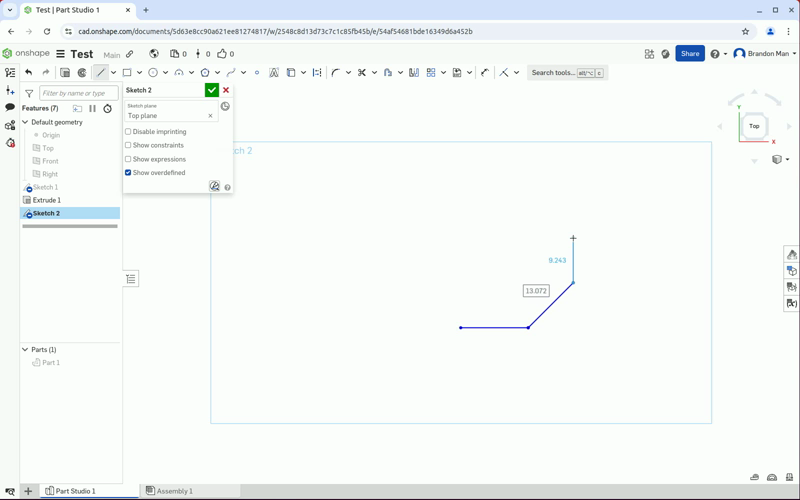
key_down(shift)
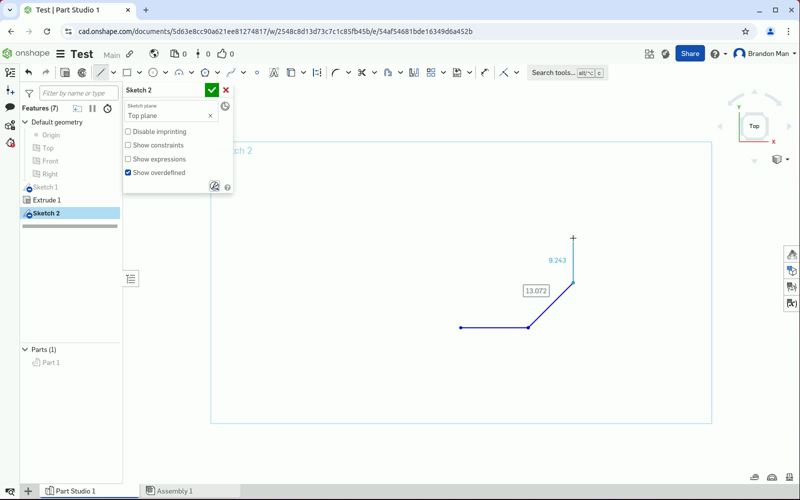
mouse_move(460, 237)
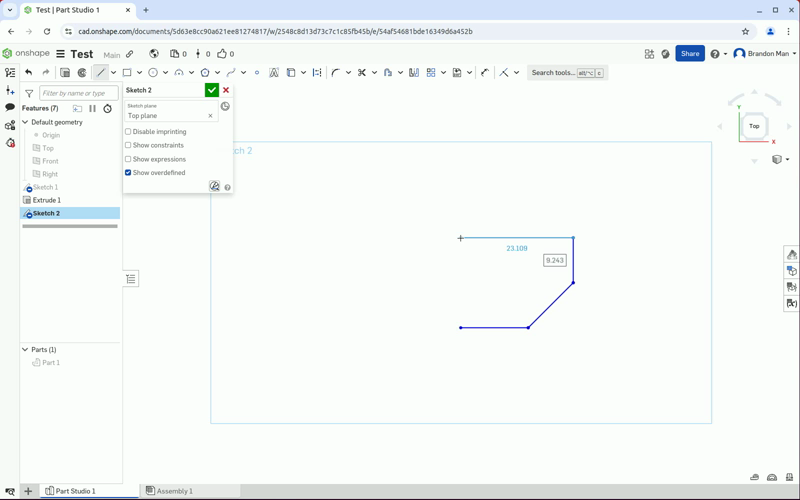
click(460, 237)
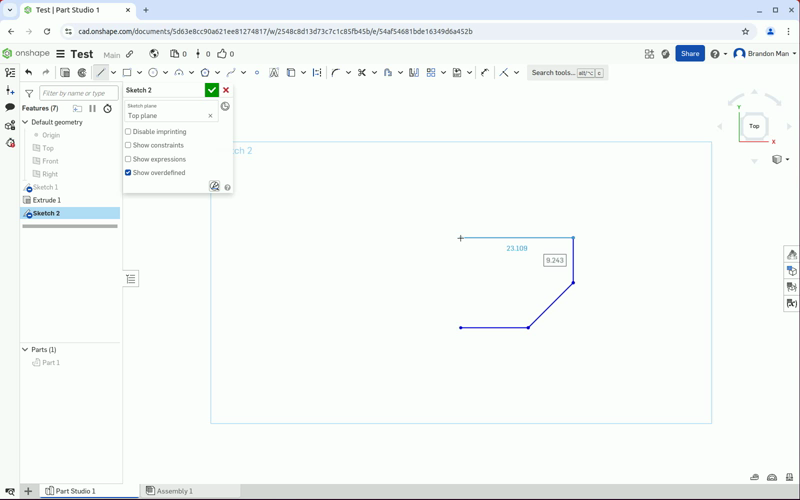
key_up(shift)
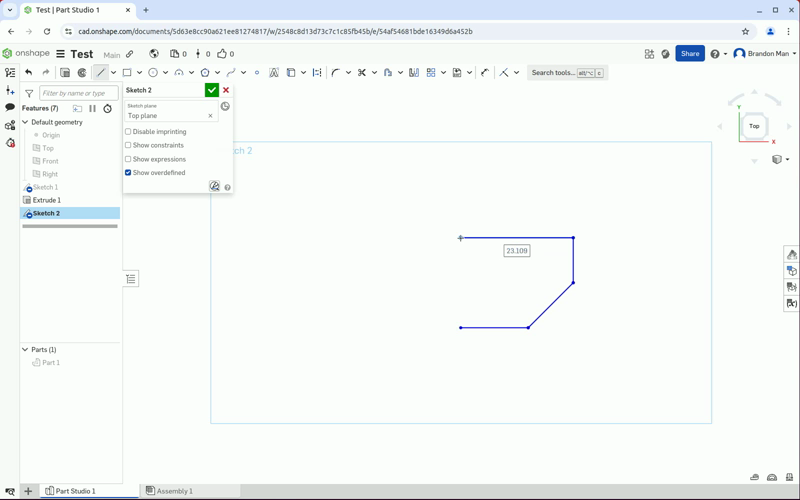
key_down(shift)
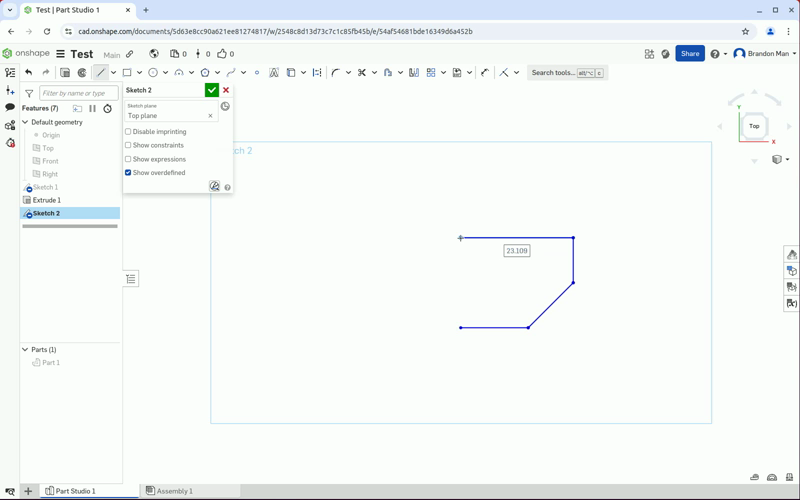
mouse_move(460, 327)
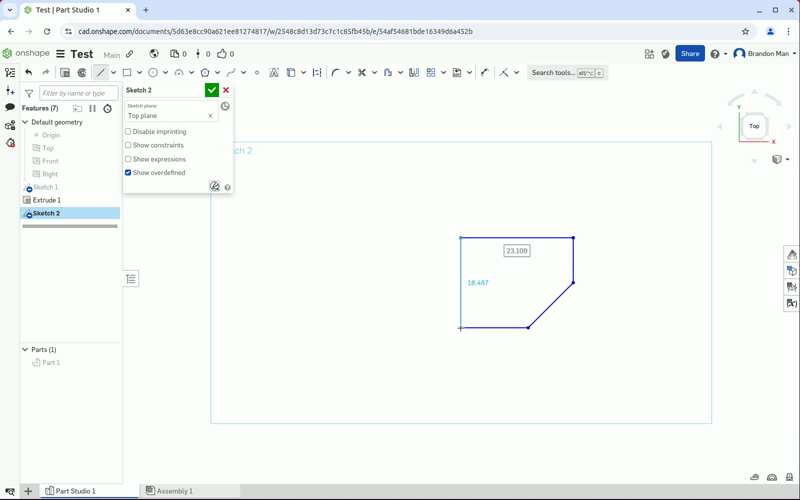
key_up(shift)
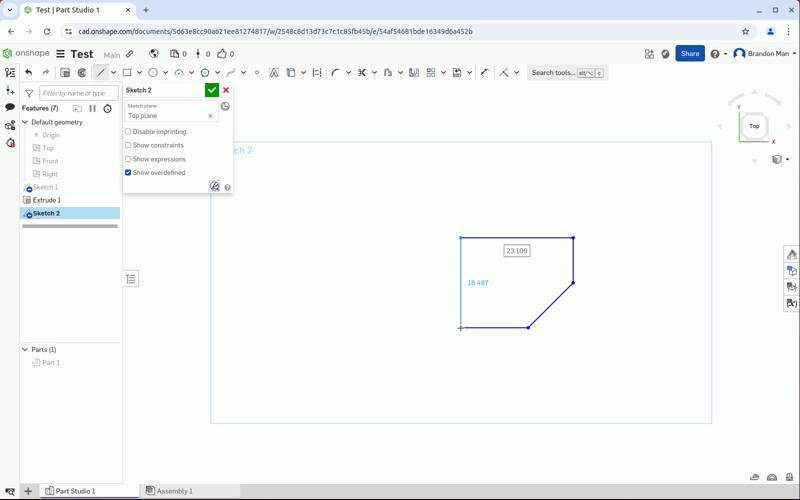
click(460, 327)
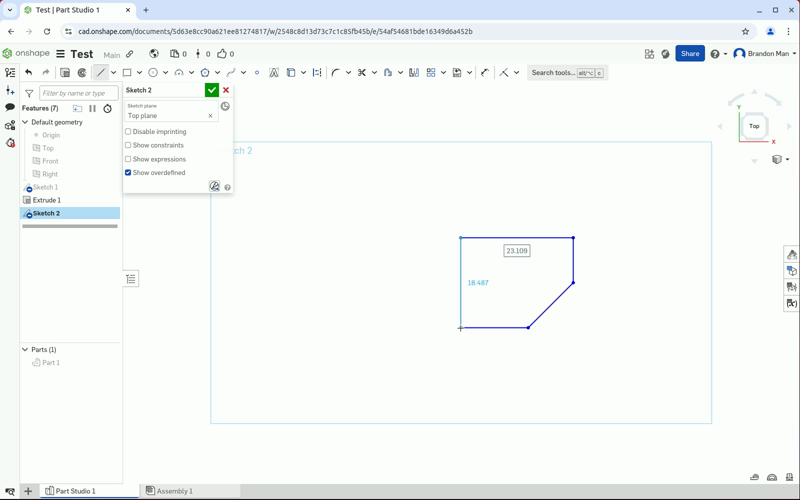
key(esc)
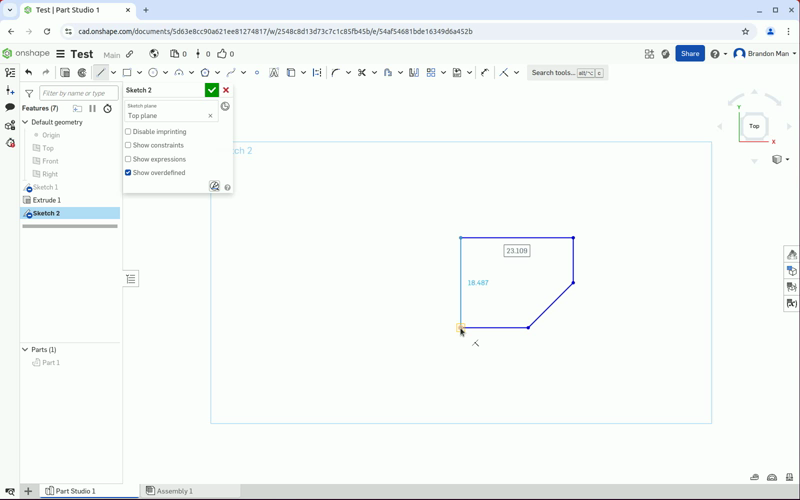
mouse_move(543, 281)
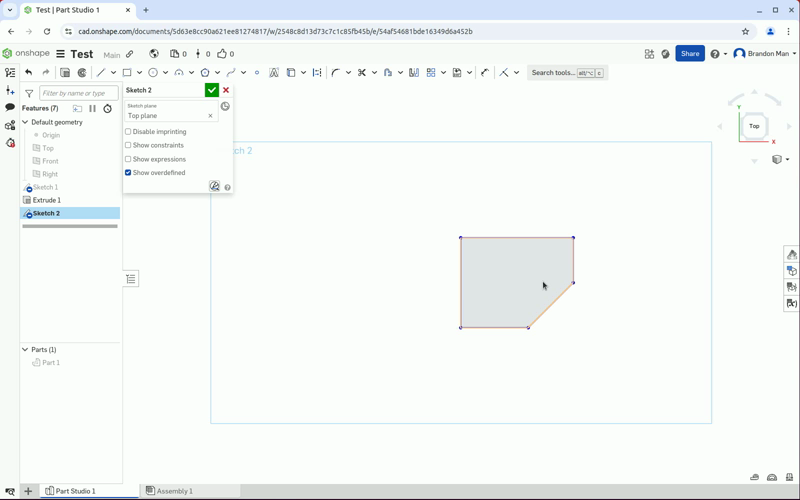
click(543, 281)
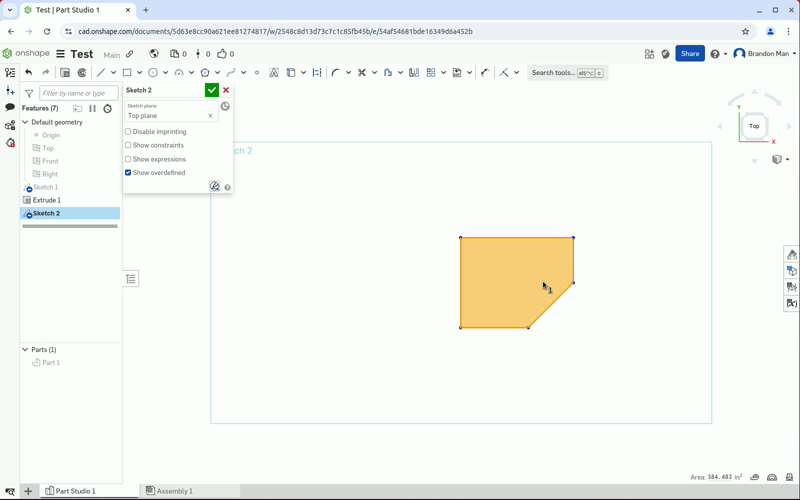
mouse_move(73, 352)
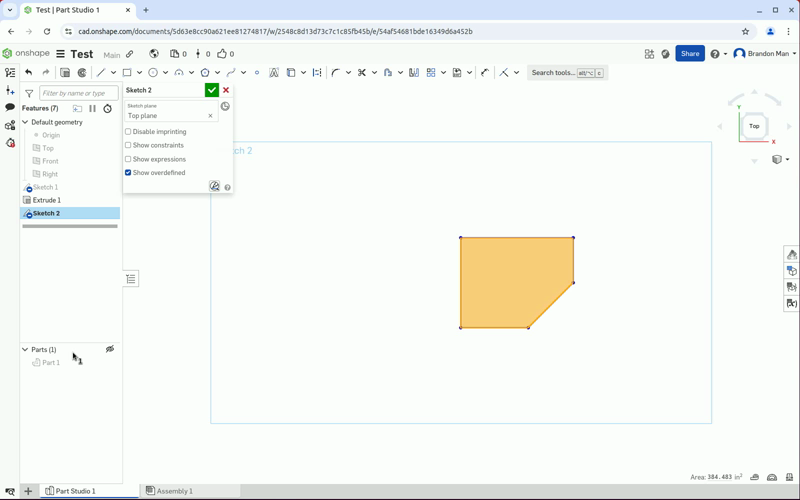
key(shift+y)
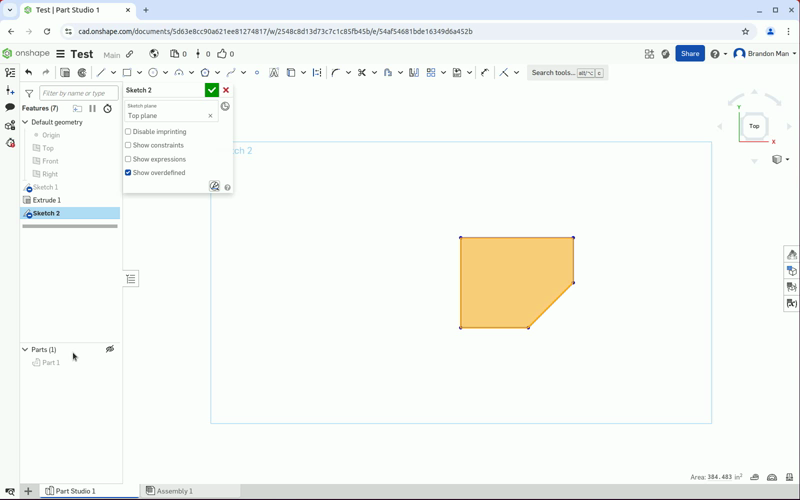
key(shift+e)
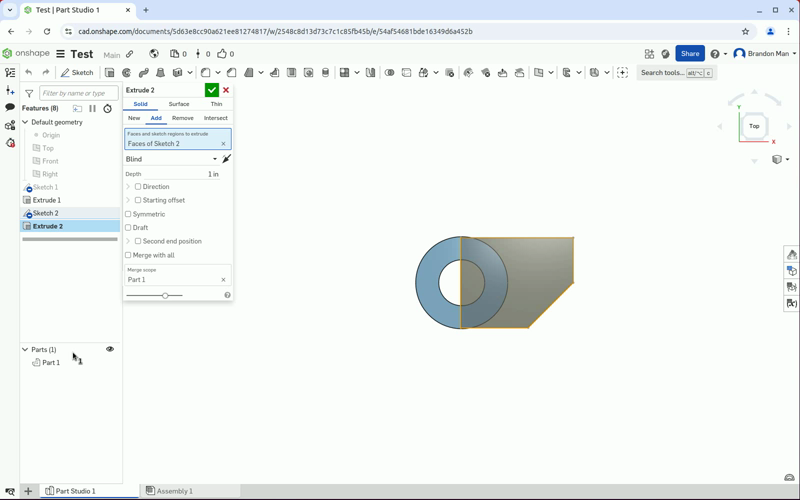
mouse_move(143, 106)
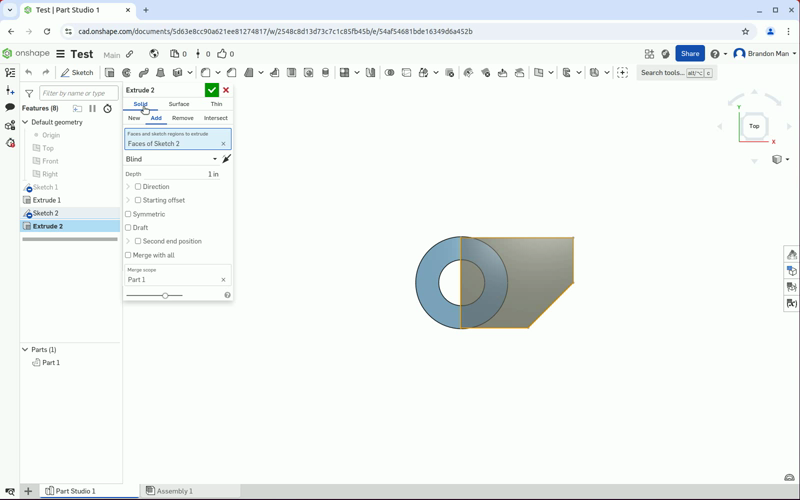
click(143, 106)
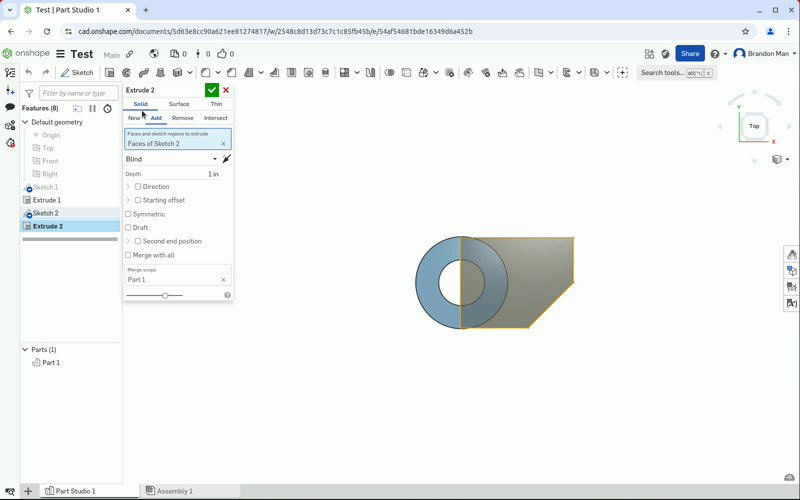
mouse_move(137, 120)
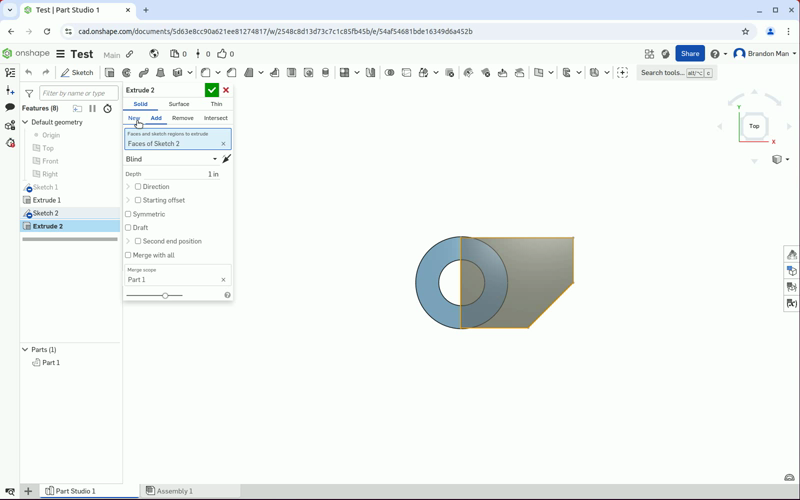
click(137, 120)
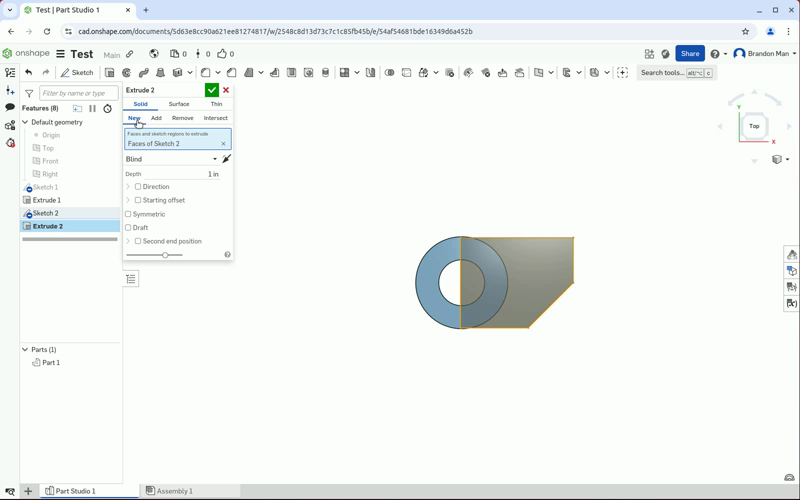
key(tab, 4)
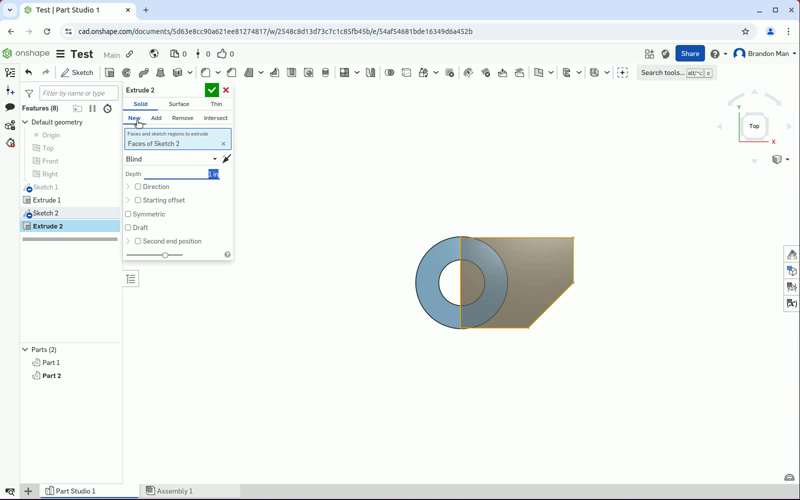
text(4.574)
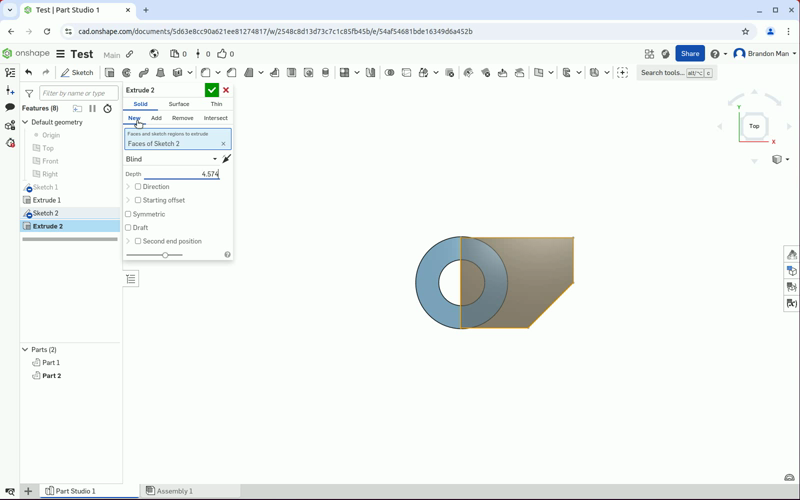
key(enter)
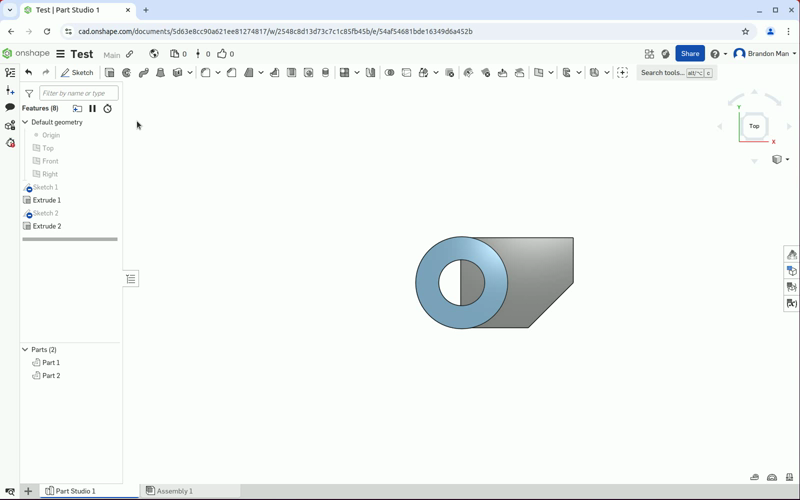
key(shift+h)
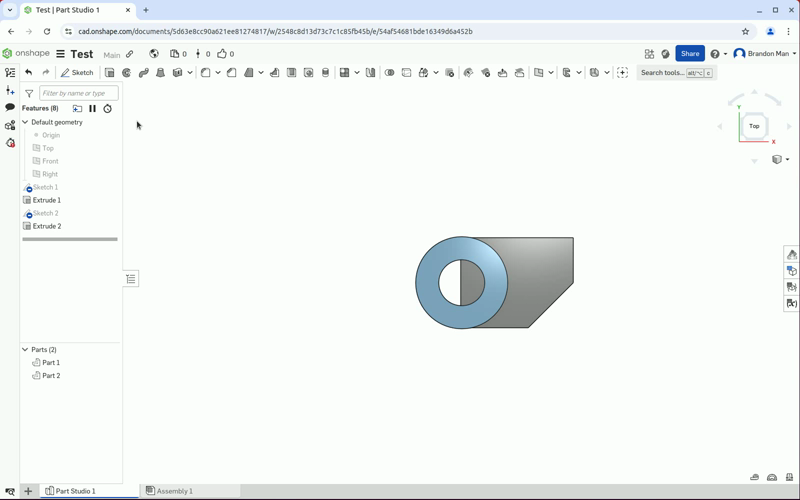
key(shift+h)
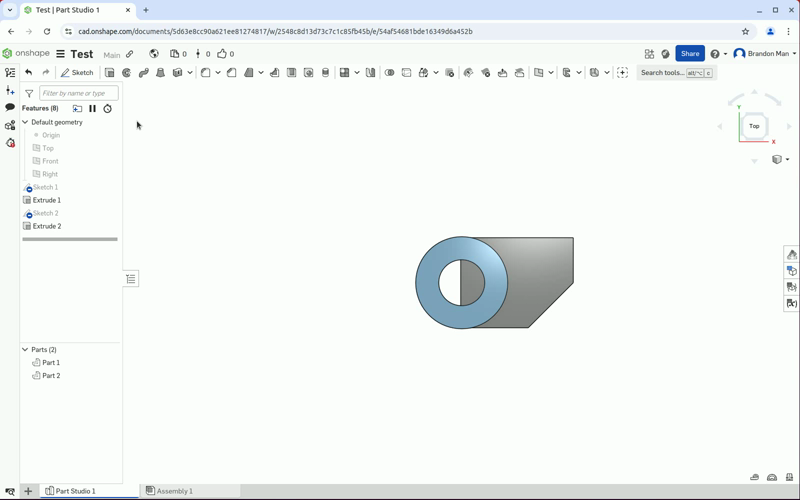
mouse_move(73, 189)
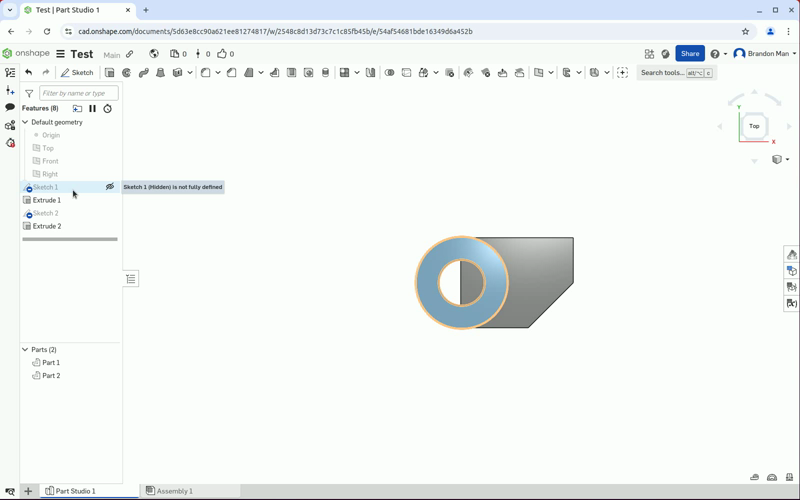
click(73, 189)
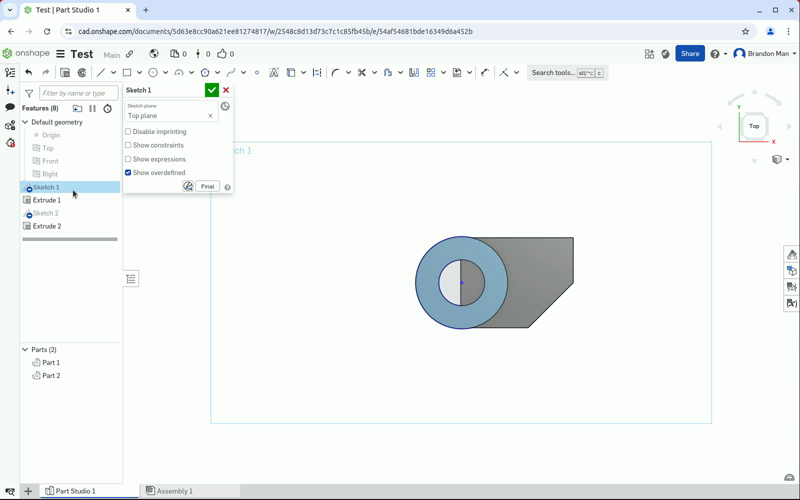
mouse_move(229, 92)
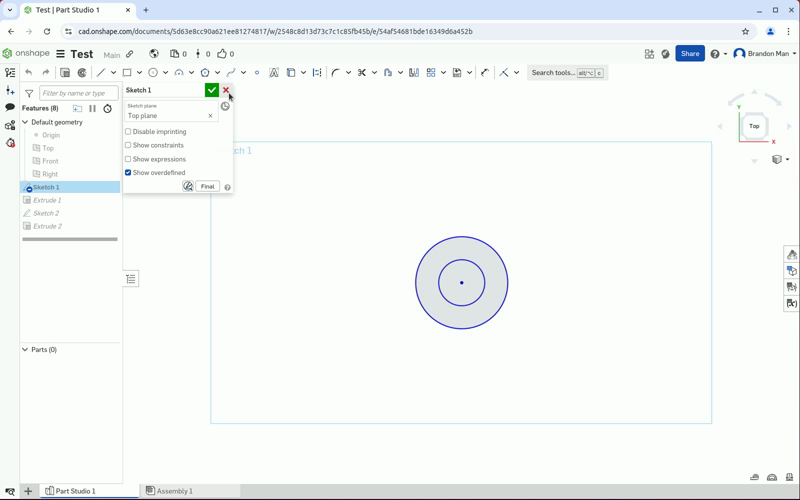
click(229, 92)
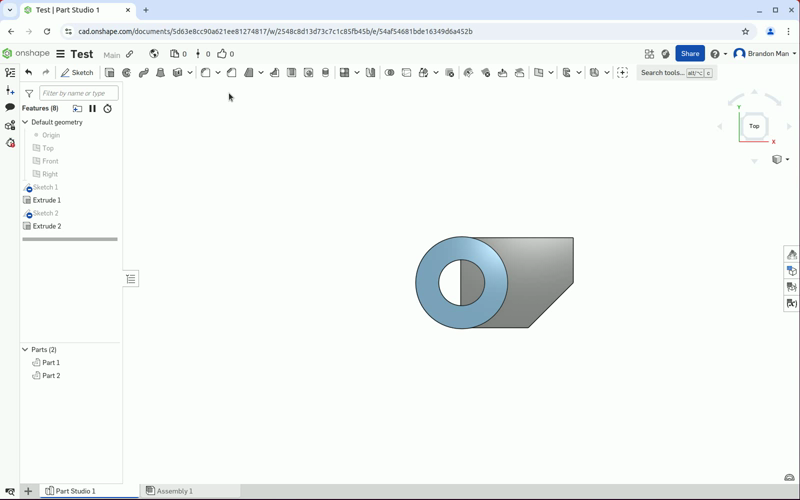
mouse_move(541, 75)
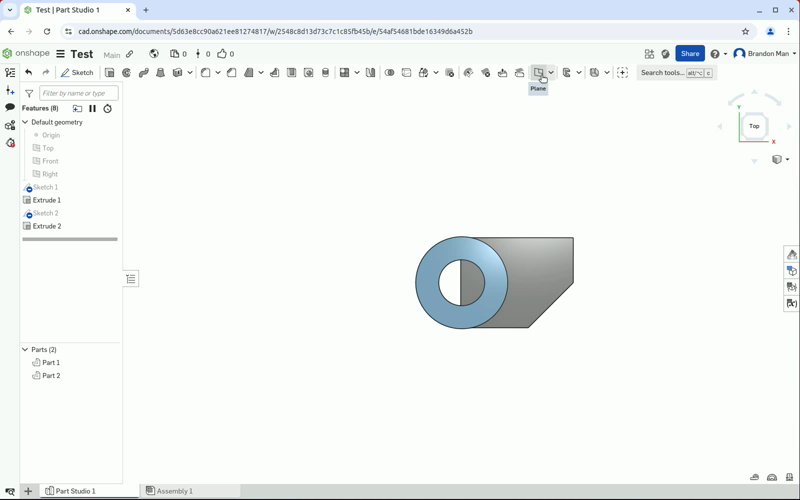
click(541, 75)
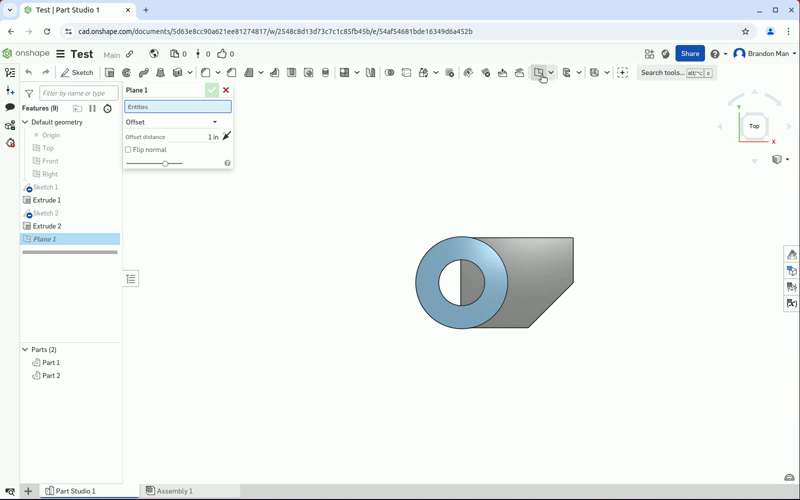
mouse_move(73, 150)
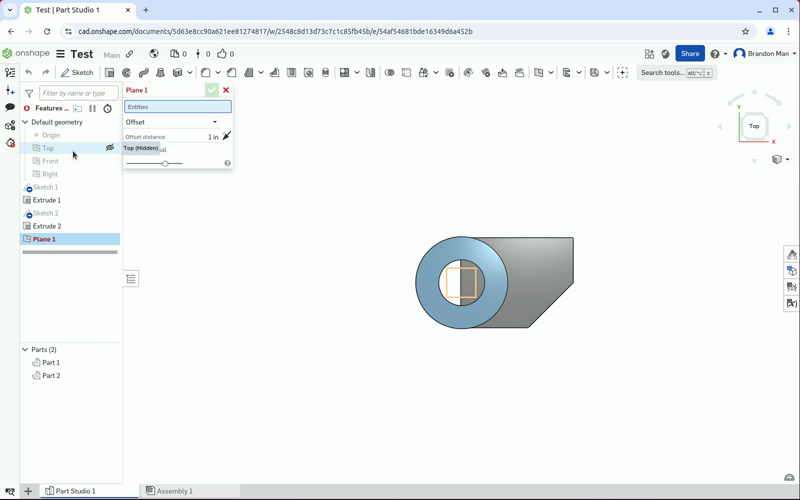
click(73, 150)
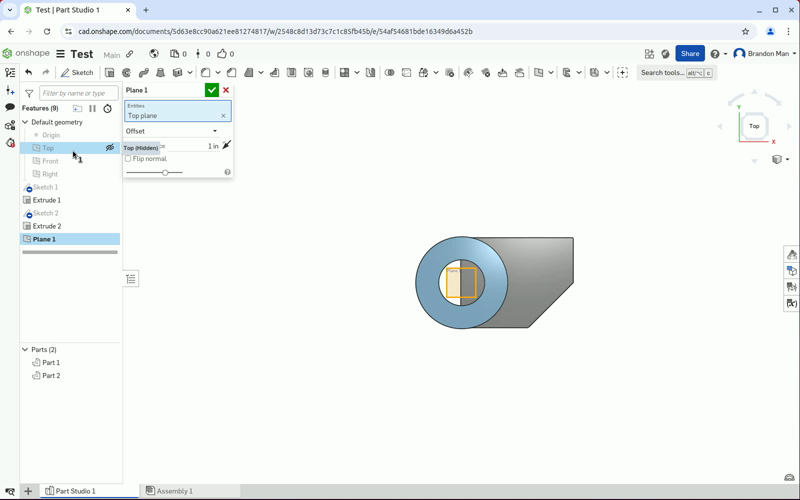
key(tab, 2)
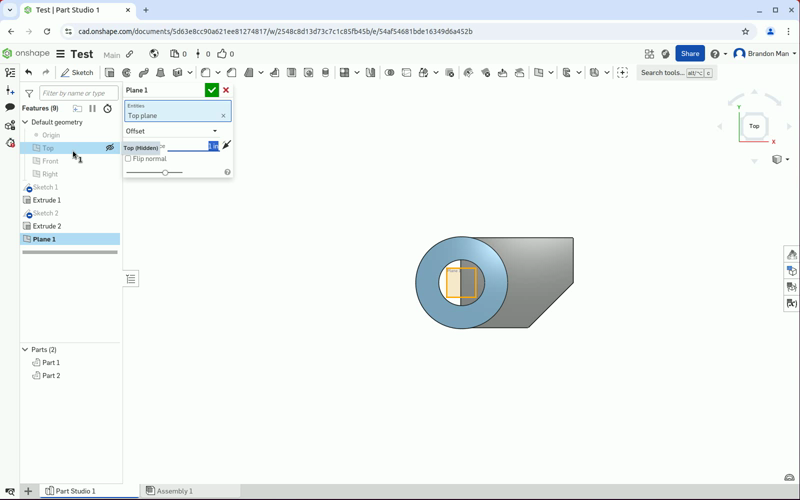
text(13.957)
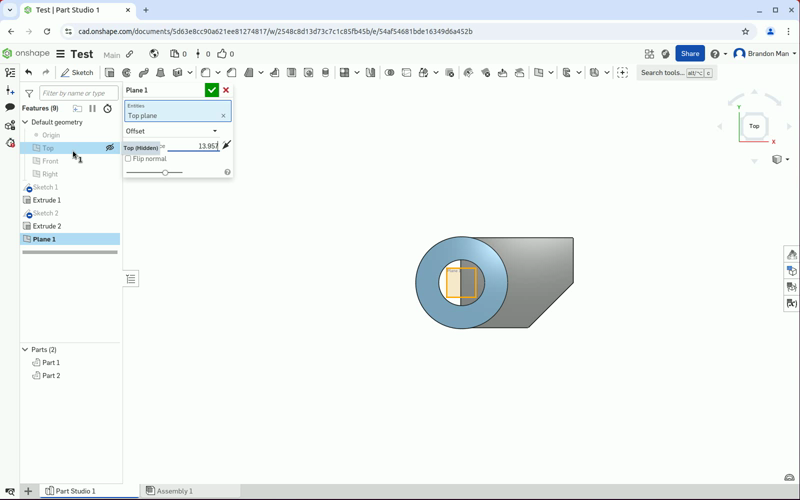
key(enter, 2)
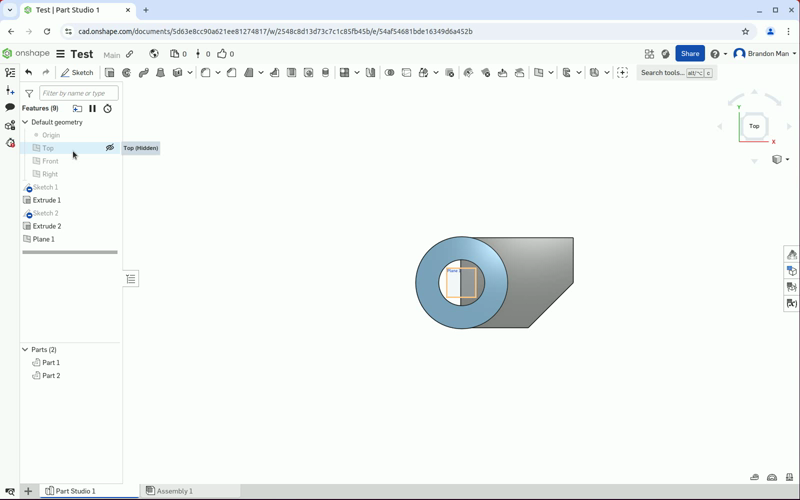
key(shift+s)
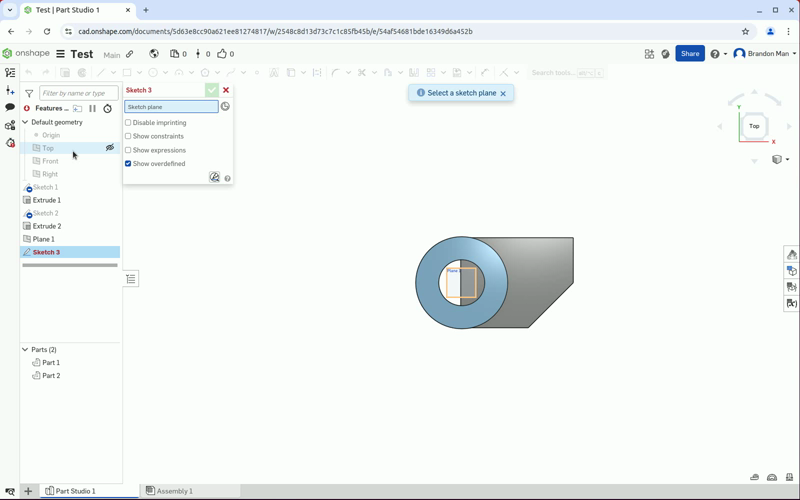
mouse_move(73, 241)
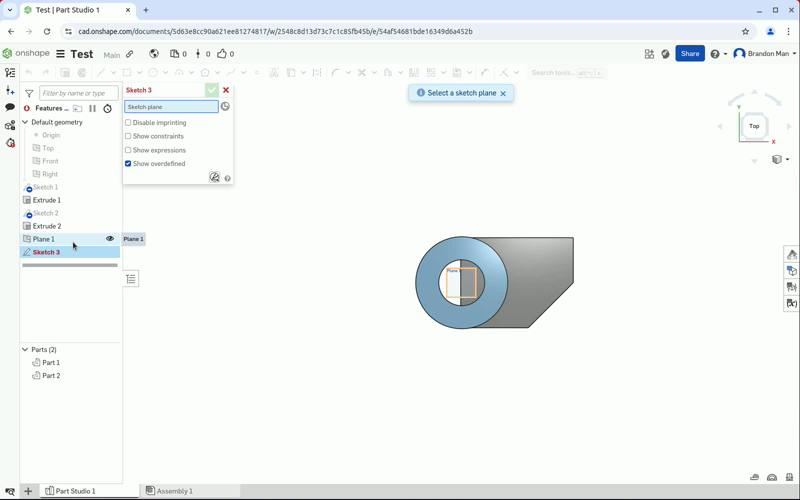
click(73, 241)
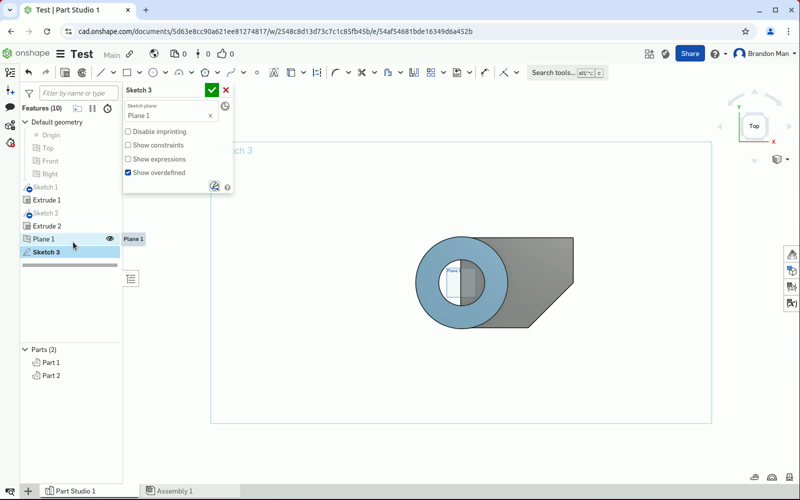
mouse_move(73, 352)
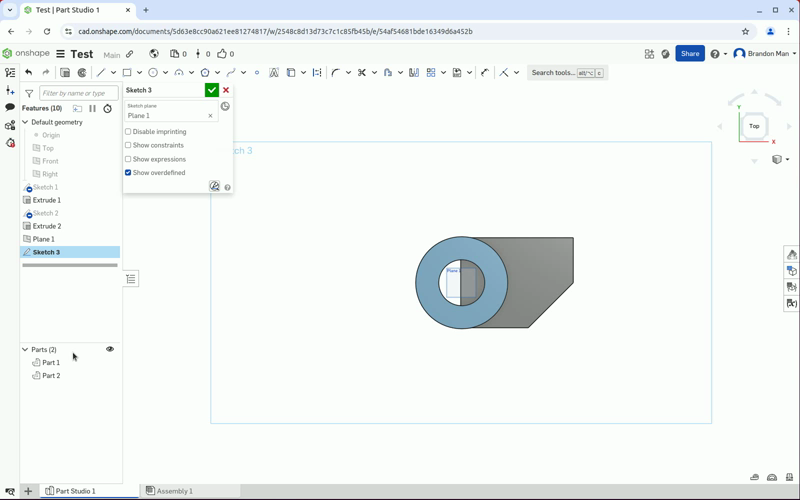
key(y)
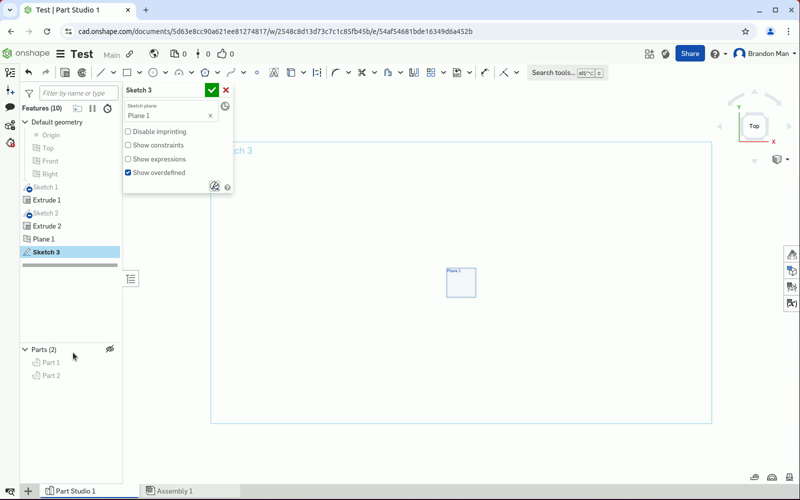
key(c)
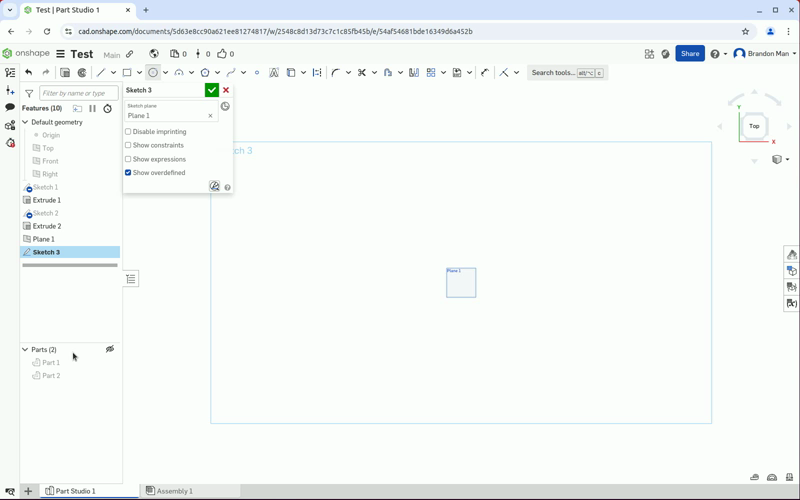
key_down(shift)
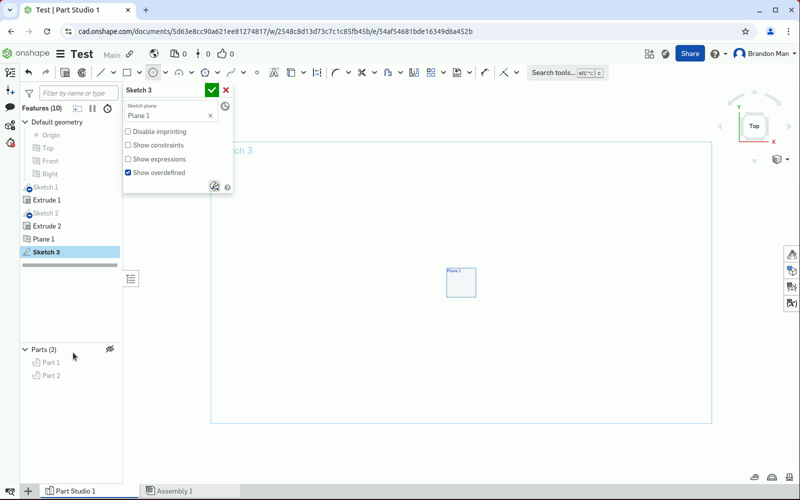
mouse_move(461, 282)
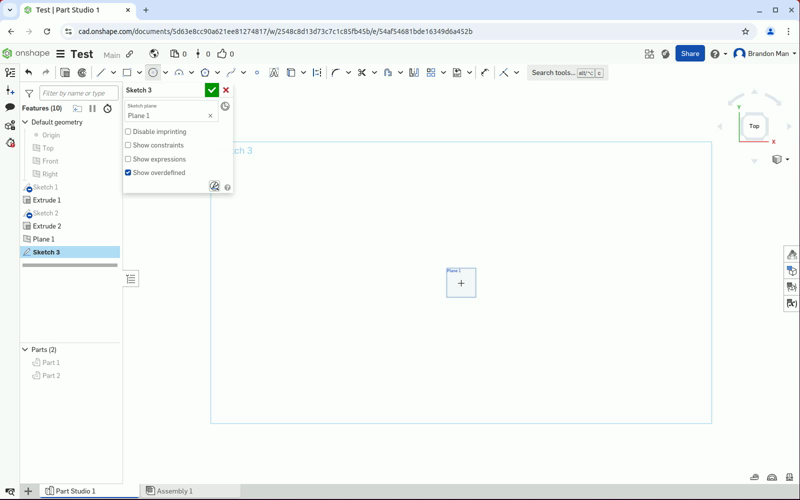
click(461, 282)
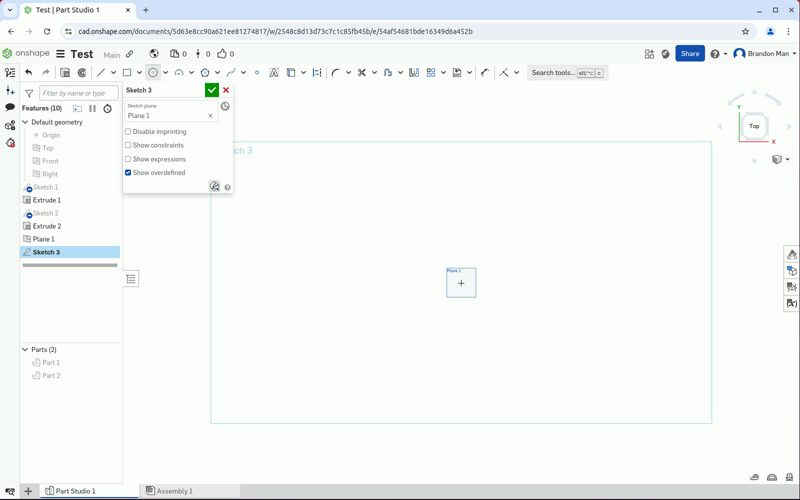
key_up(shift)
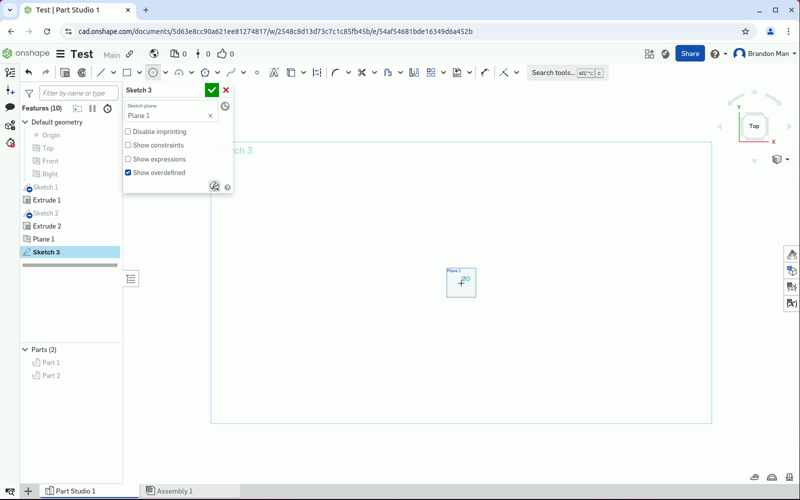
mouse_move(484, 282)
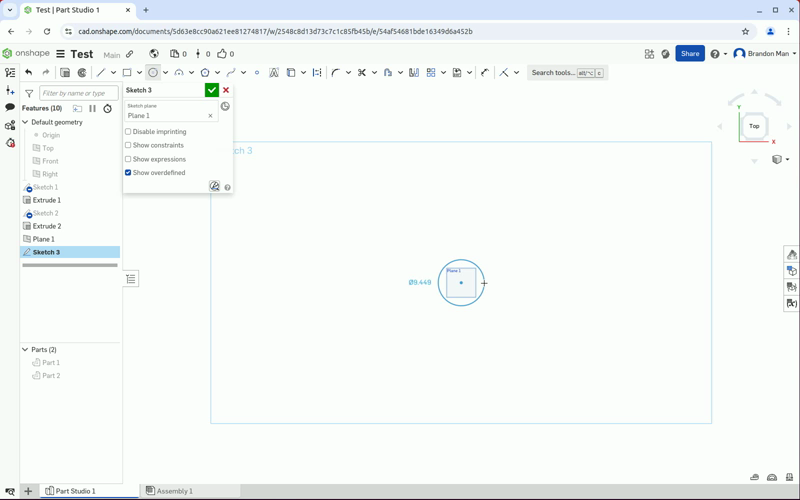
click(484, 282)
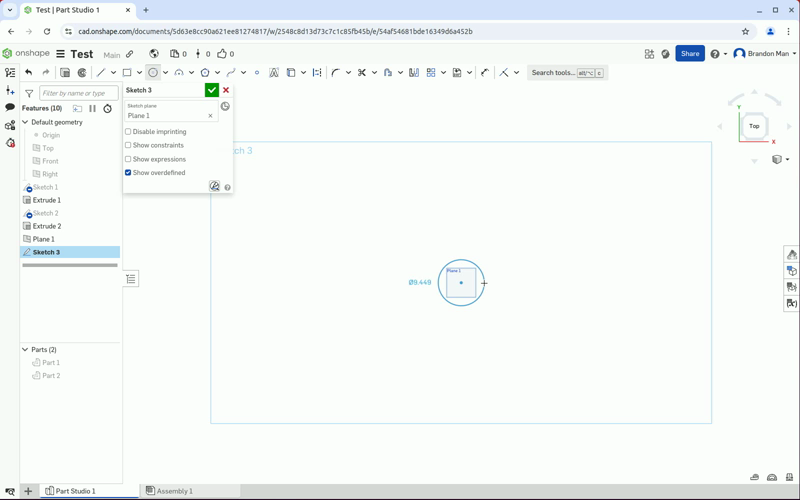
key(esc)
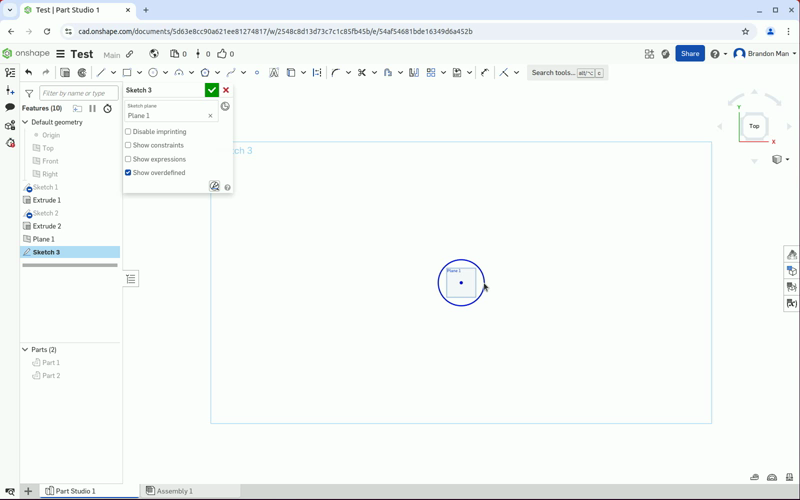
mouse_move(459, 293)
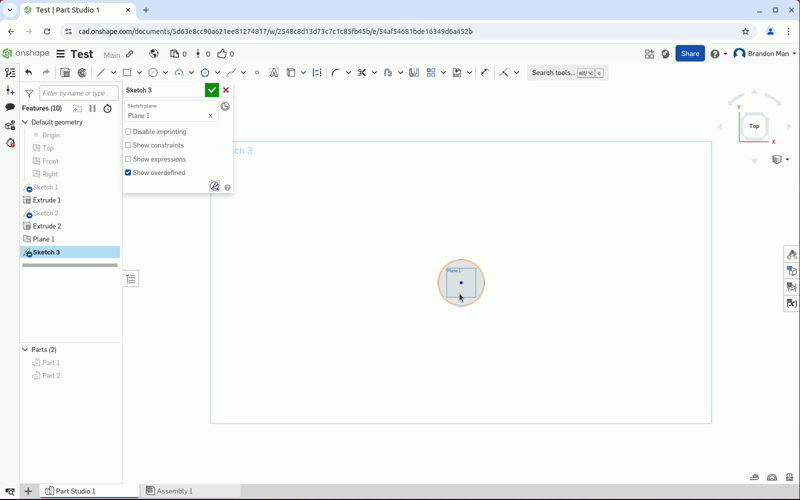
scroll(6)
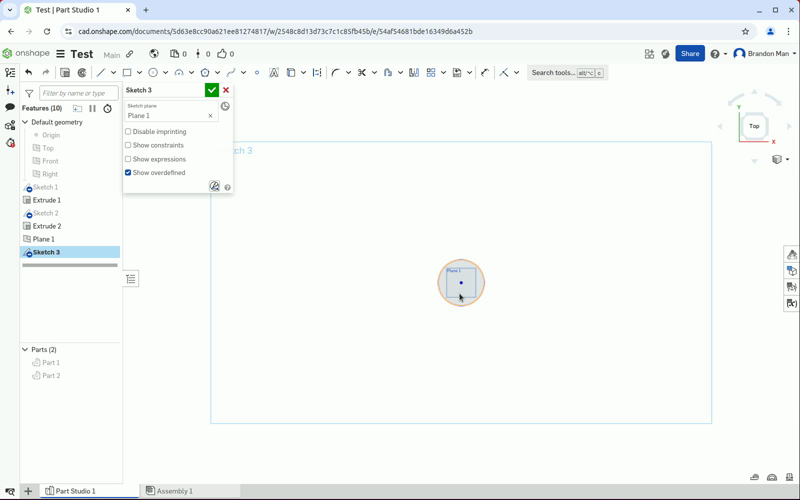
scroll(6)
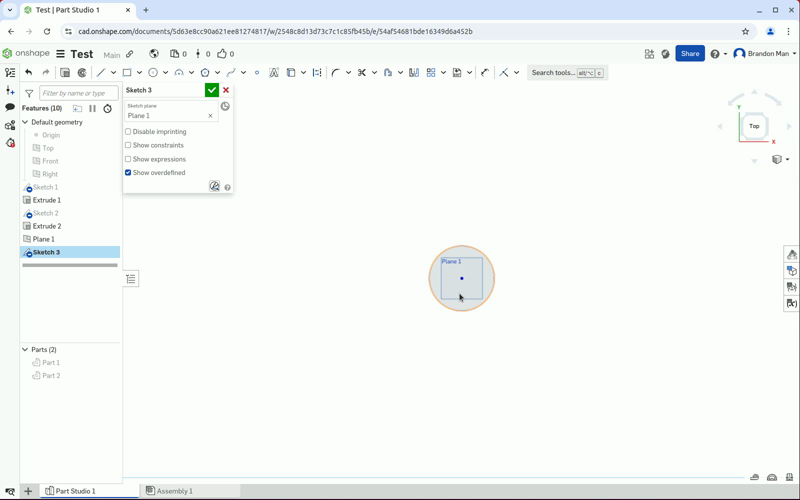
scroll(6)
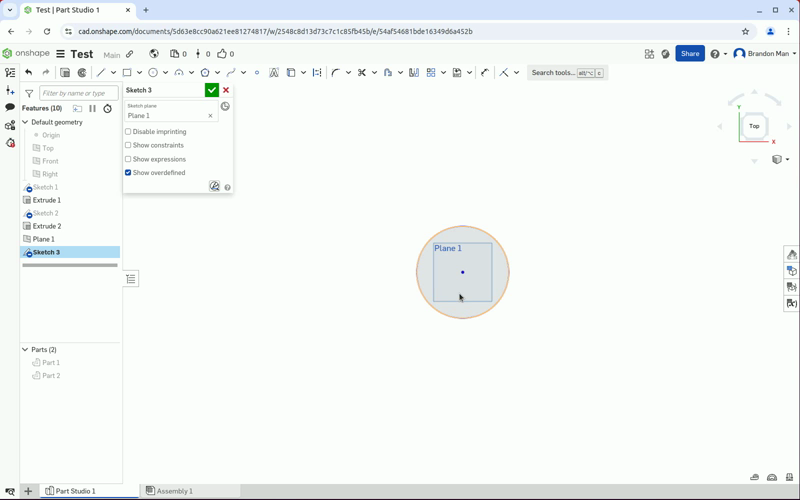
scroll(6)
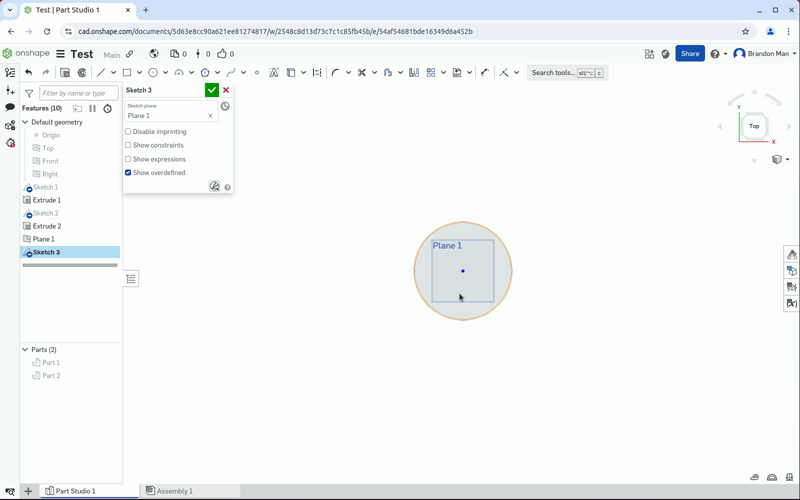
scroll(6)
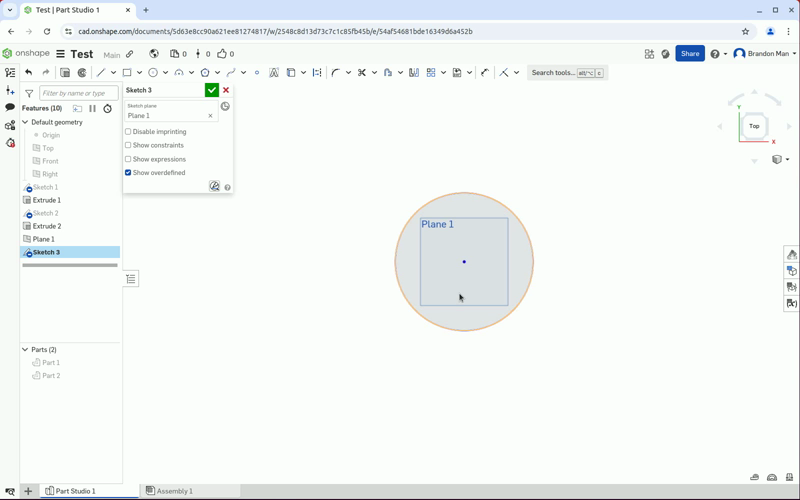
scroll(6)
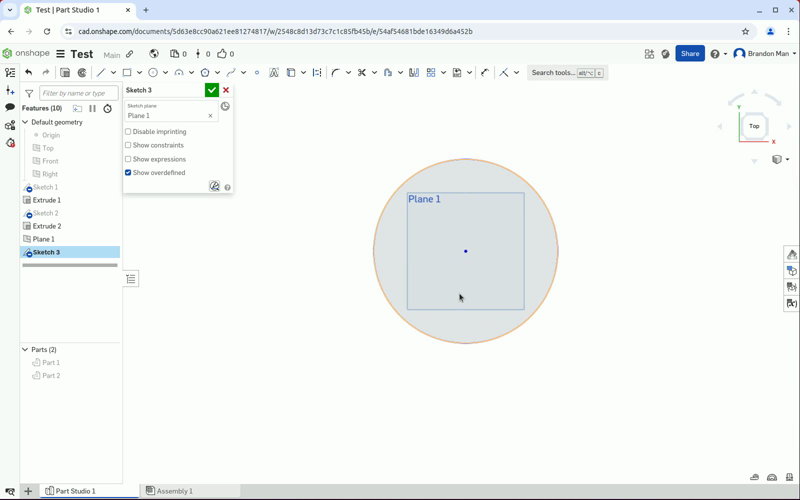
scroll(6)
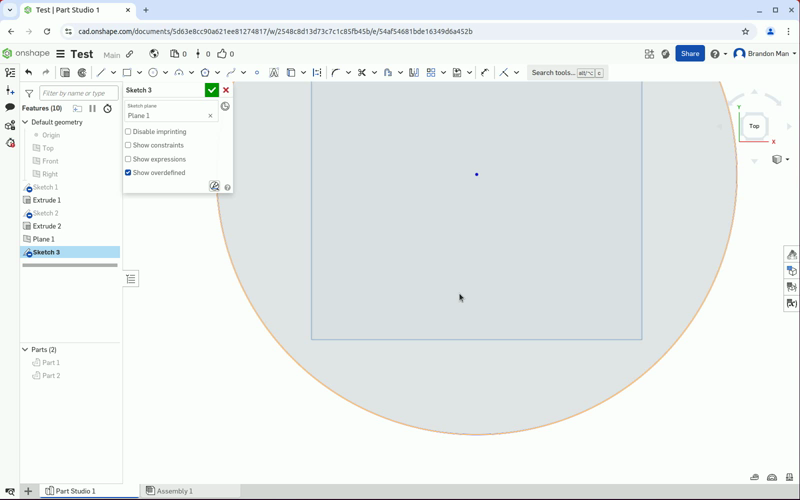
click(459, 293)
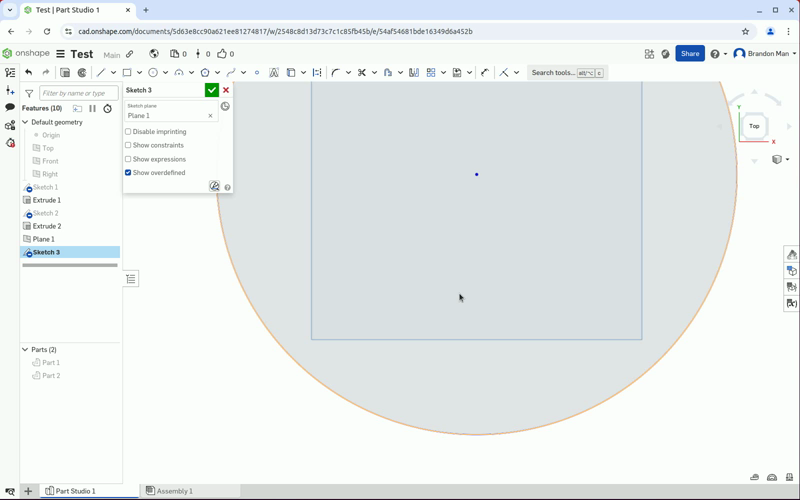
scroll(-6)
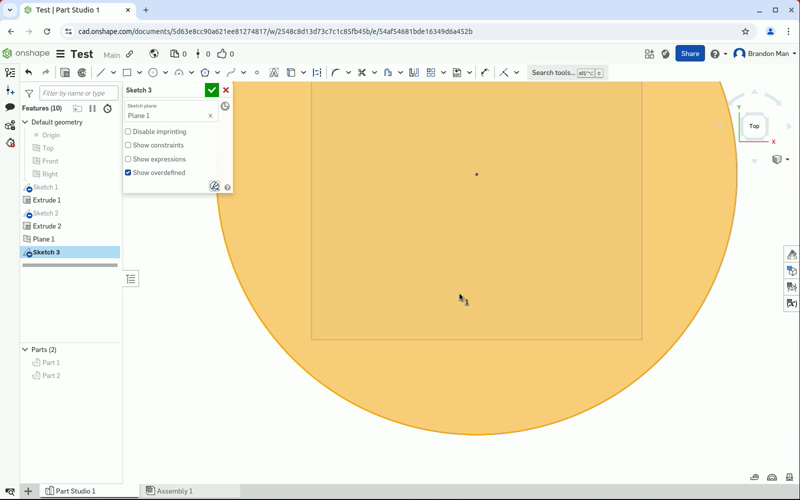
scroll(-6)
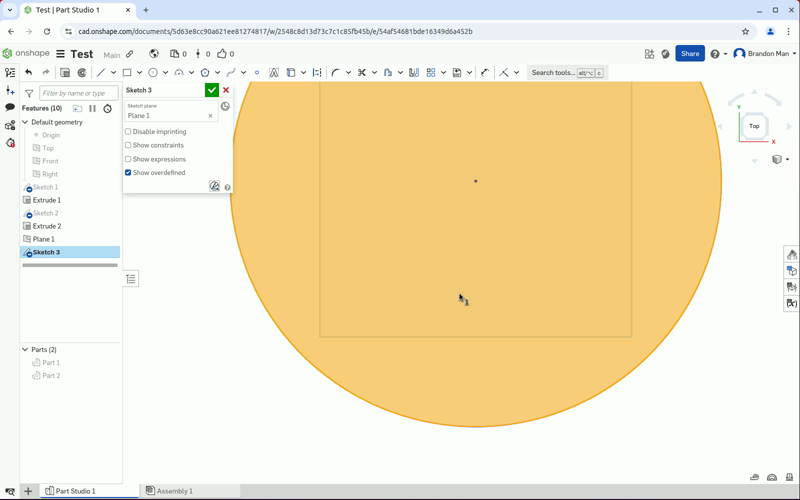
scroll(-6)
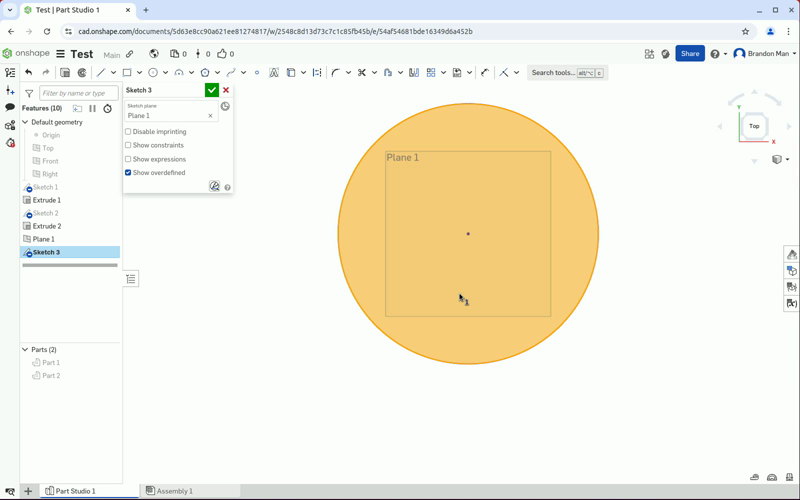
scroll(-6)
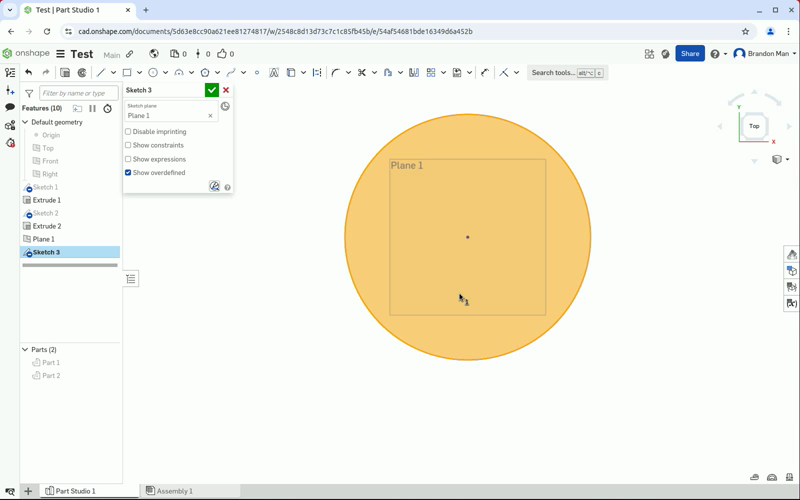
scroll(-6)
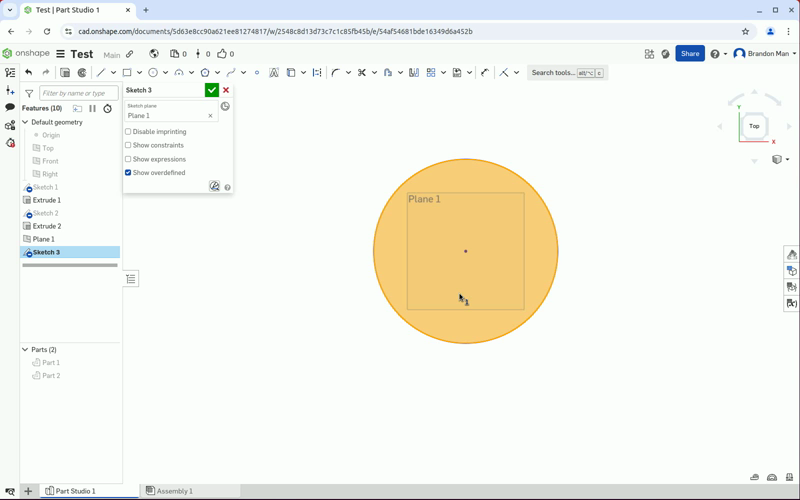
scroll(-6)
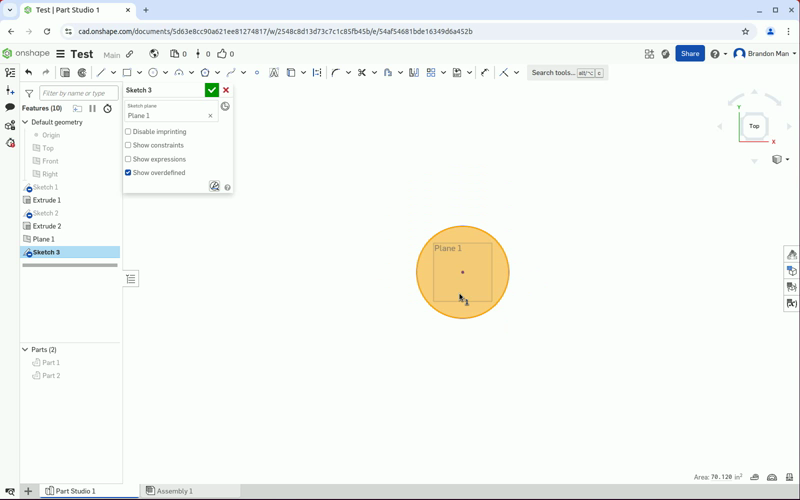
scroll(-6)
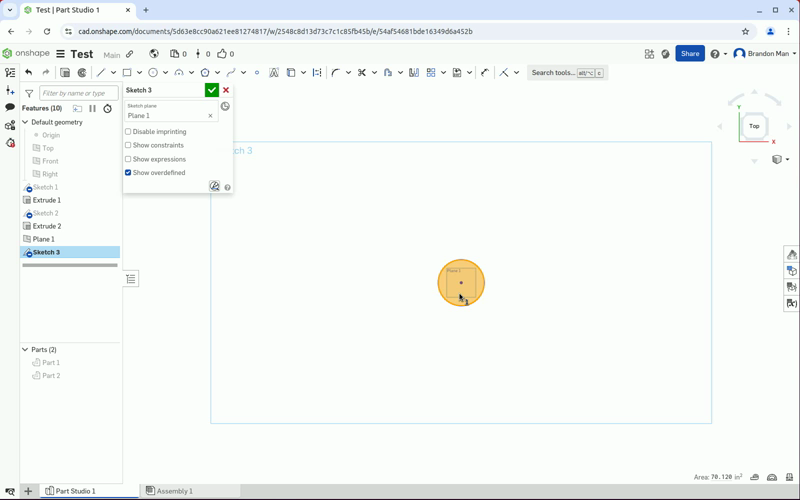
mouse_move(73, 352)
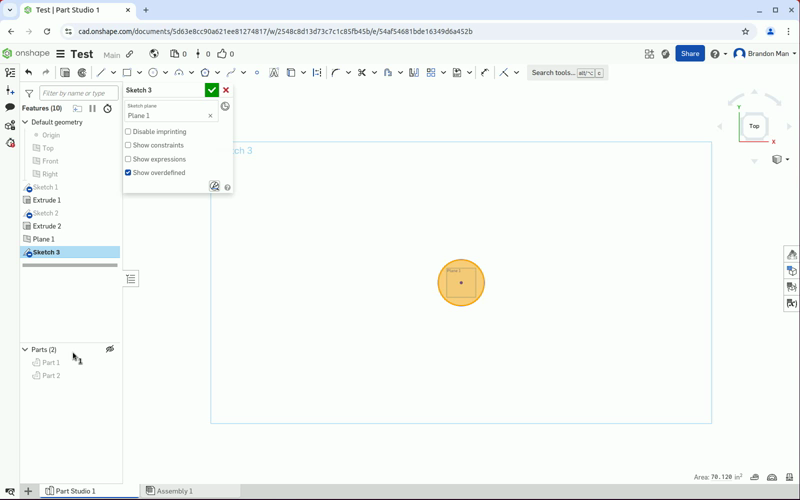
key(shift+y)
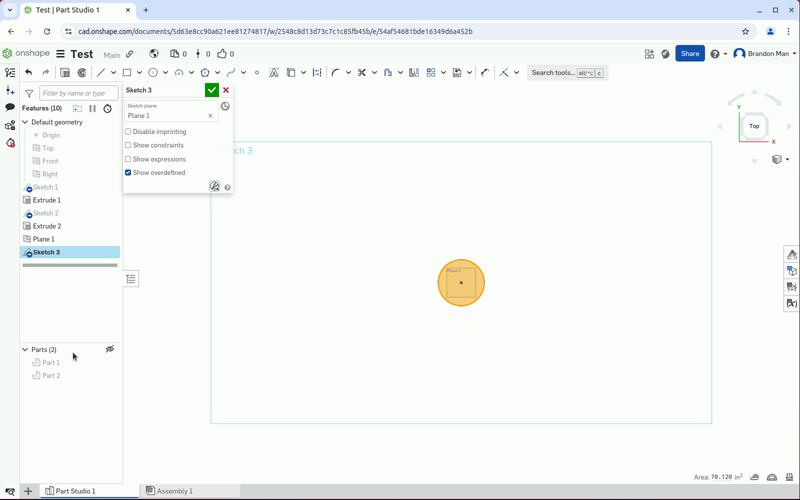
key(shift+e)
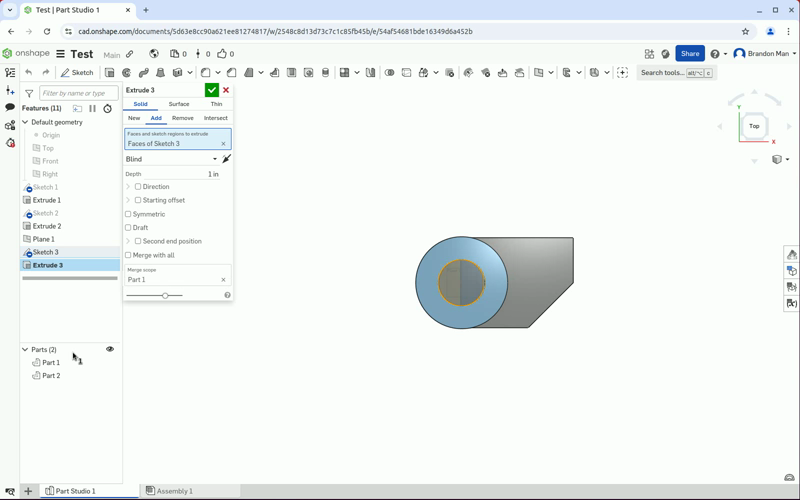
mouse_move(143, 106)
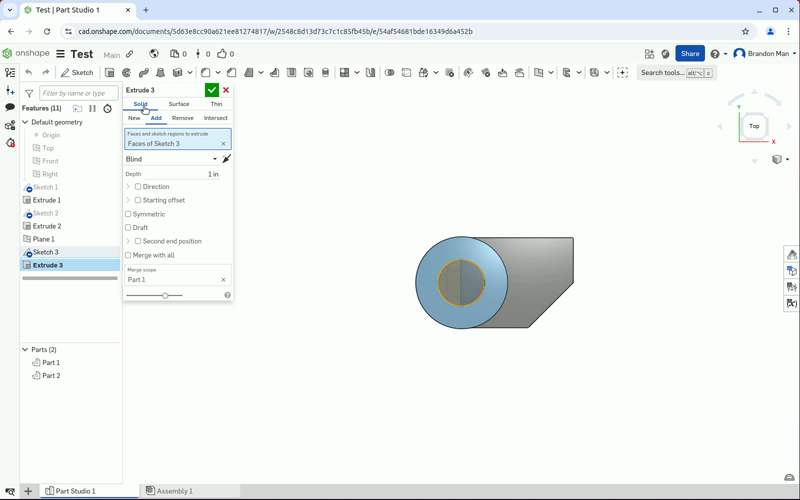
click(143, 106)
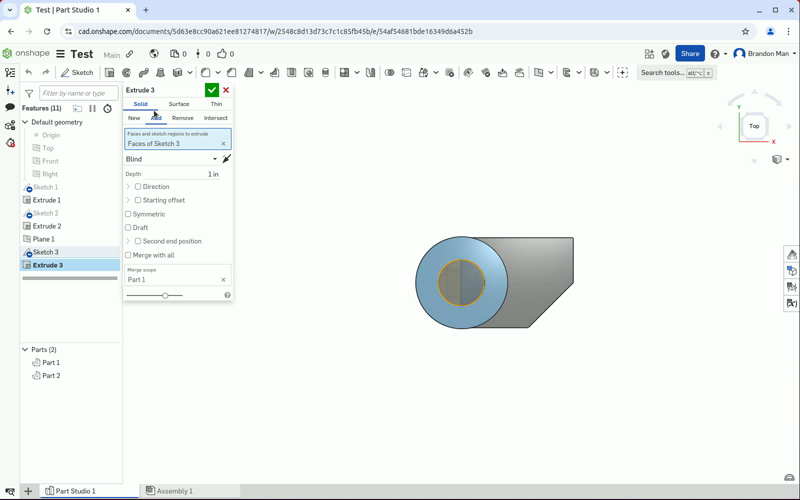
mouse_move(186, 120)
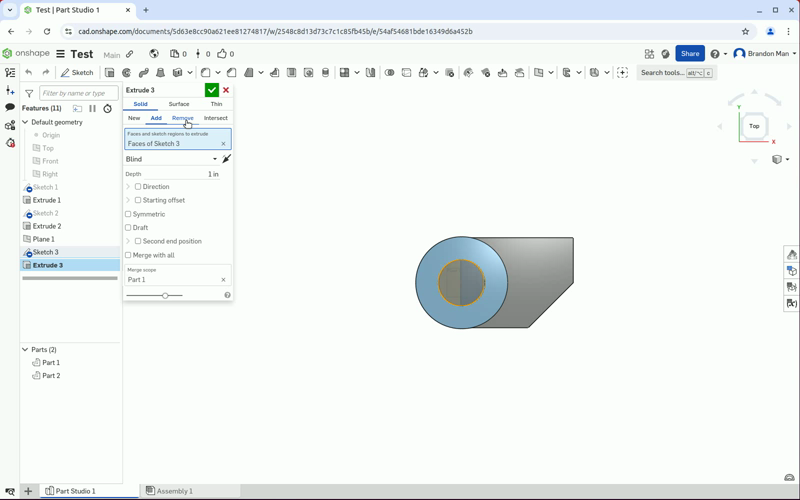
click(186, 120)
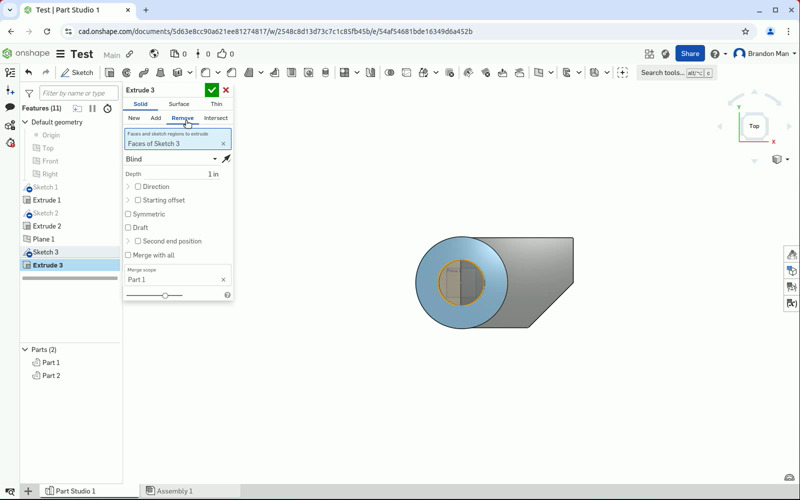
key(tab, 4)
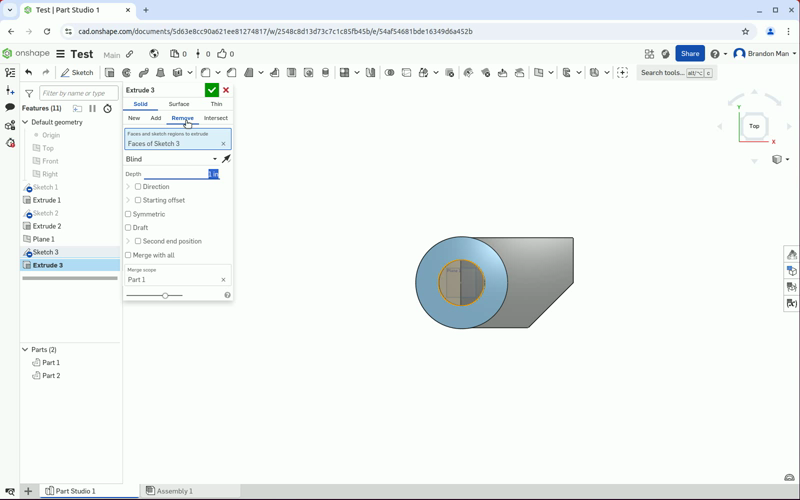
text(18.535)
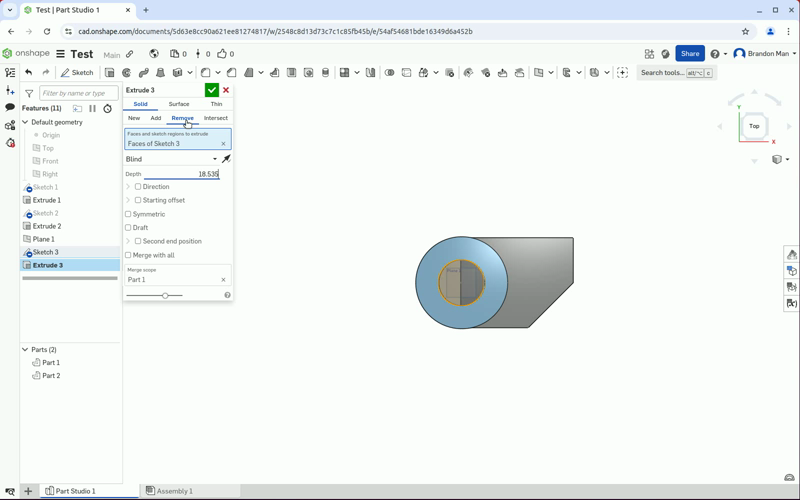
key(tab, 6)
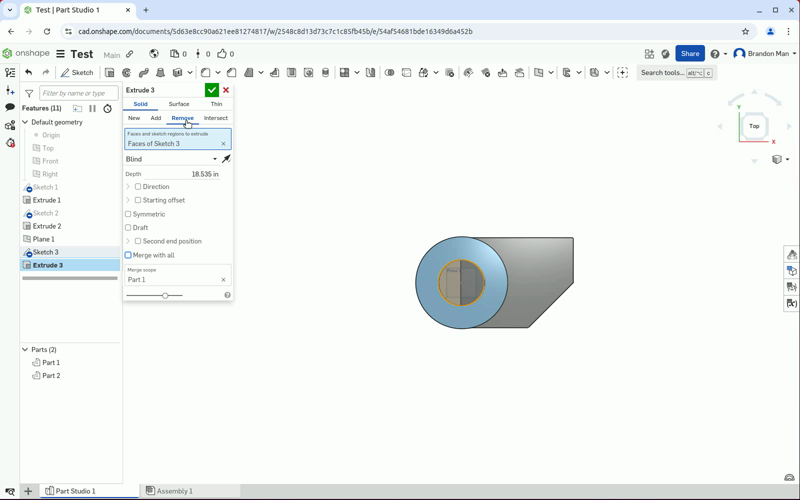
key(space)
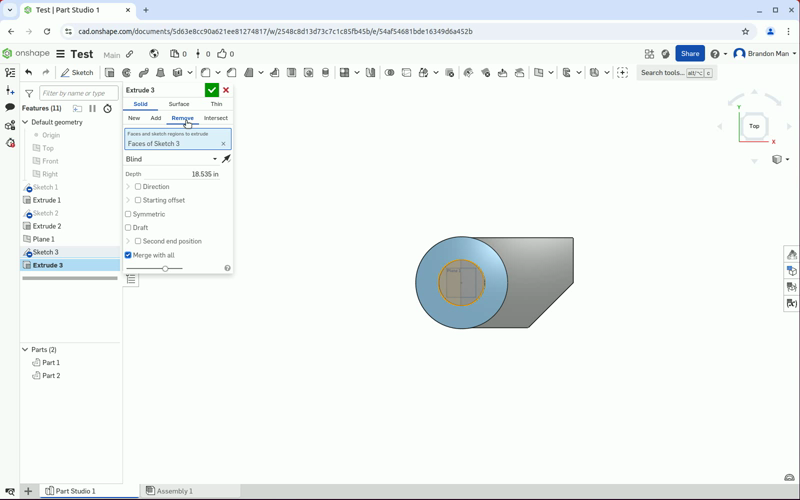
key(enter)
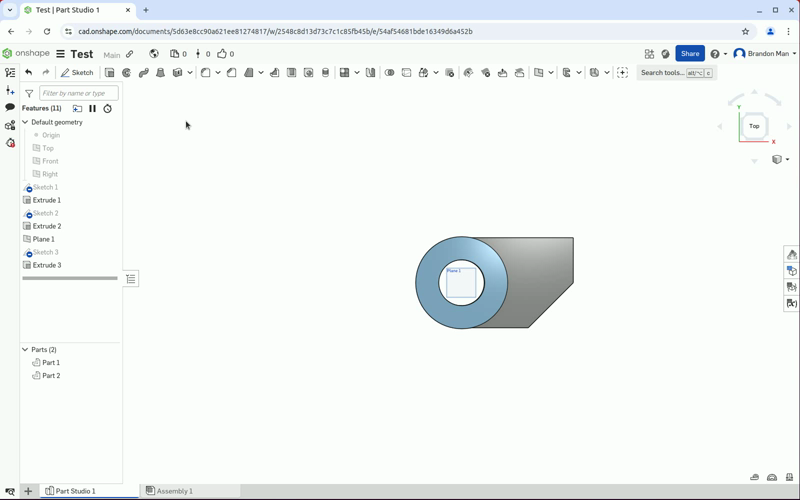
key(shift+h)
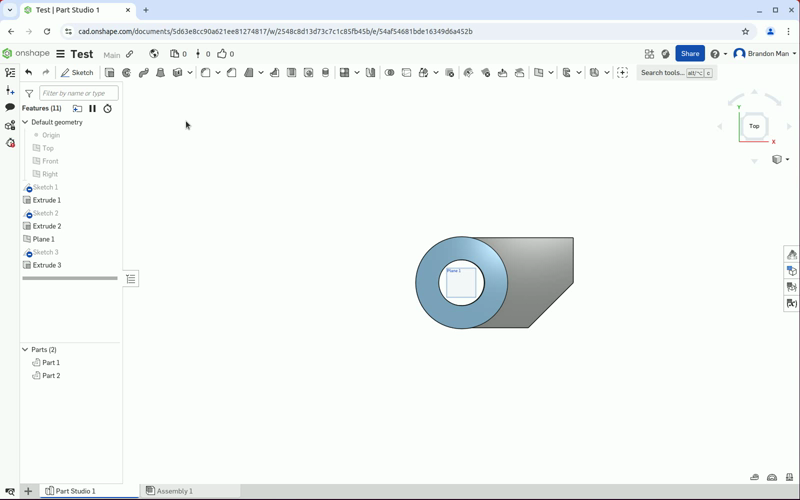
key(shift+h)
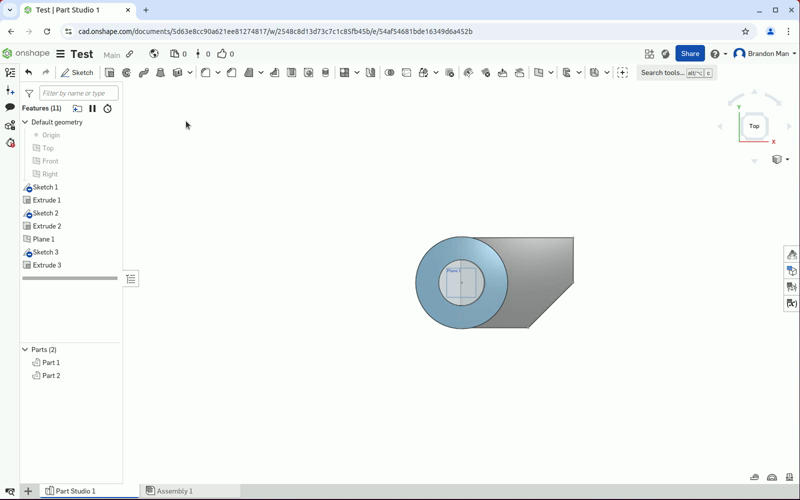
key(shift+7)
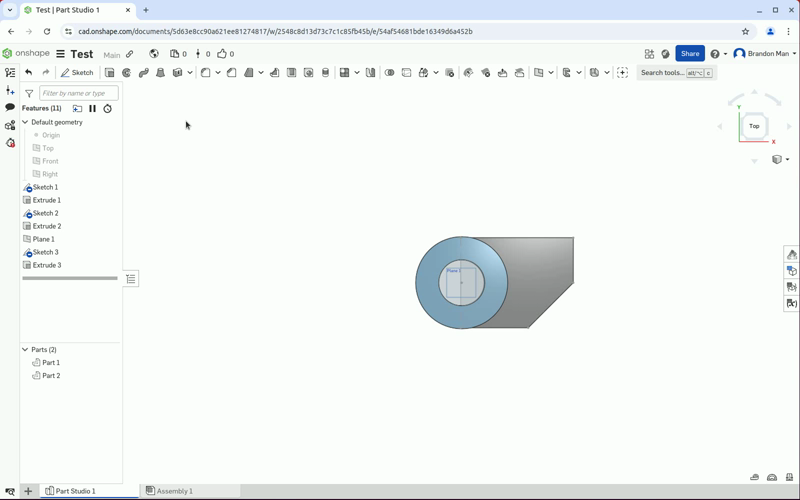
key(up, 3)
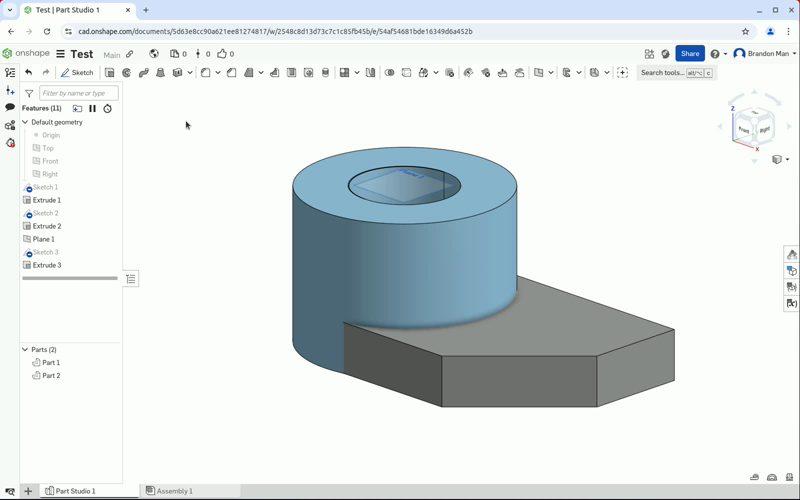
key(left, 3)
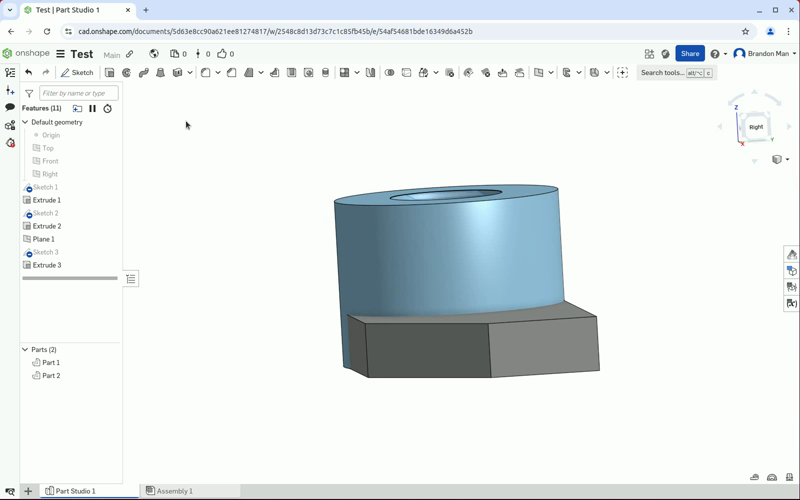
key(right, 3)
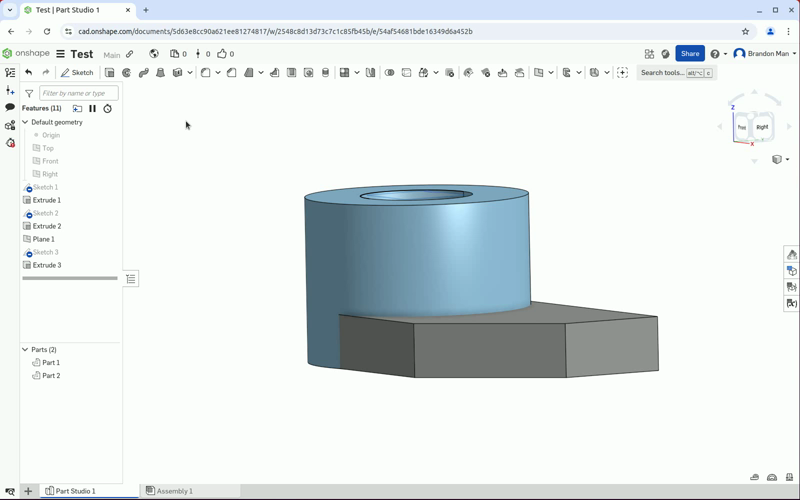
key(down, 3)
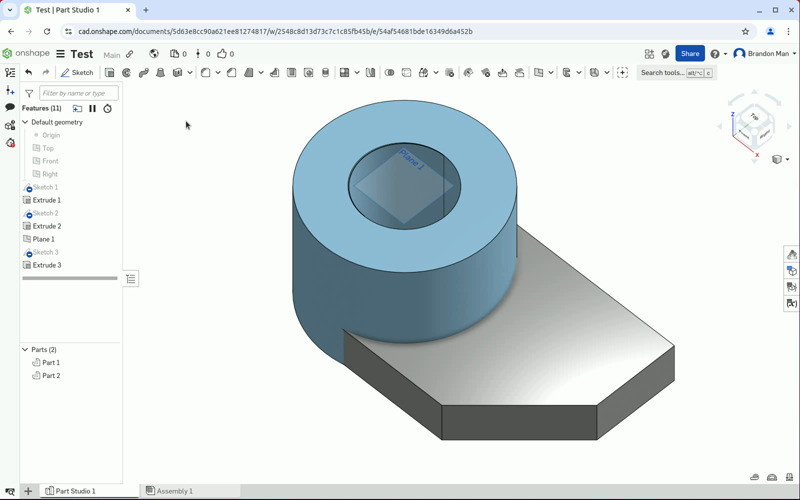
mouse_move(73, 189)
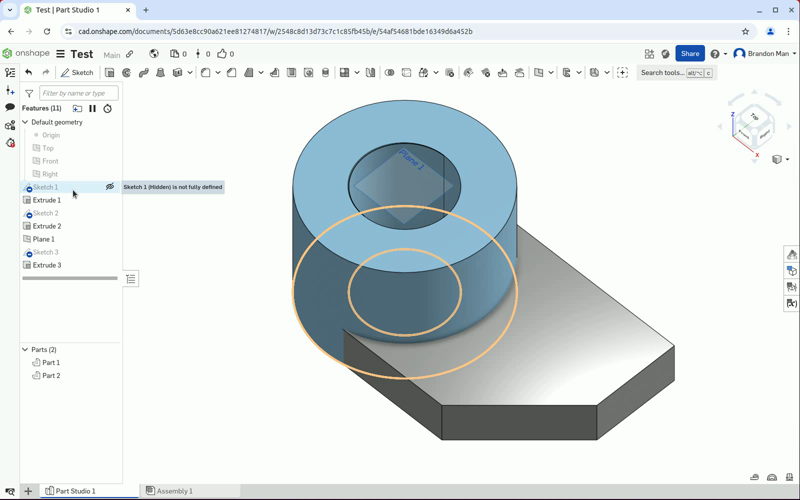
click(73, 189)